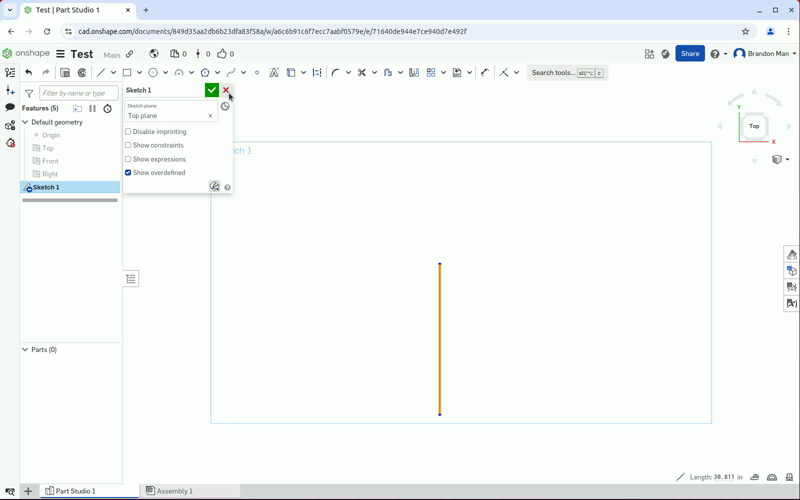
key(shift+h)
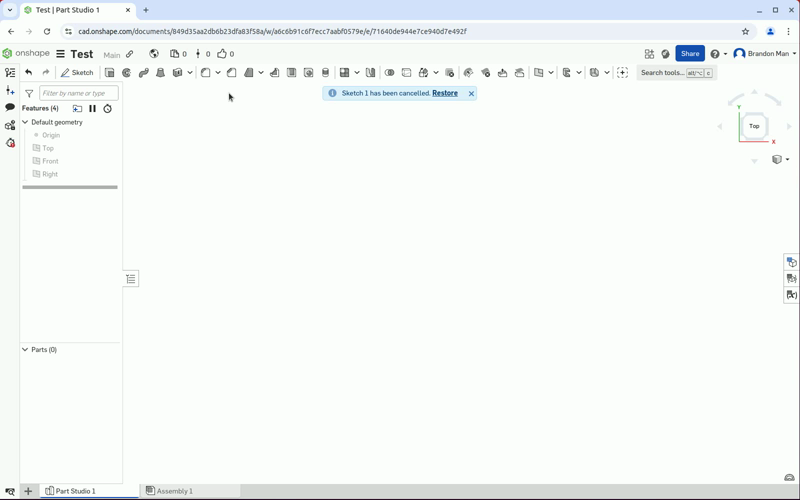
mouse_move(73, 352)
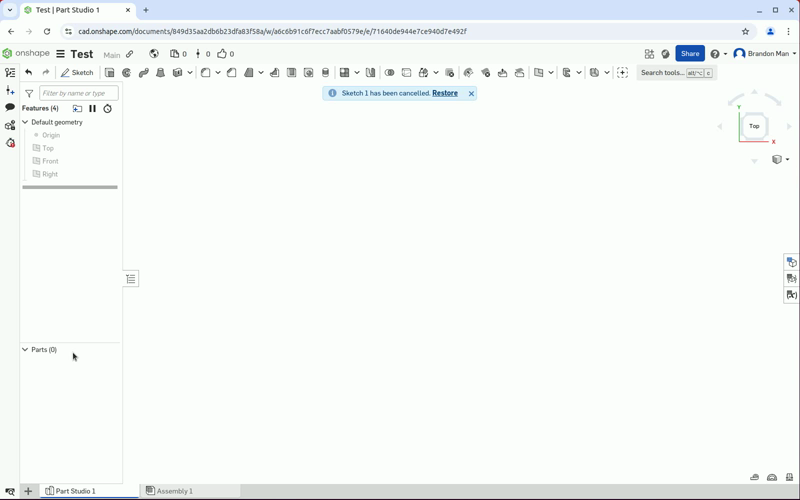
key(y)
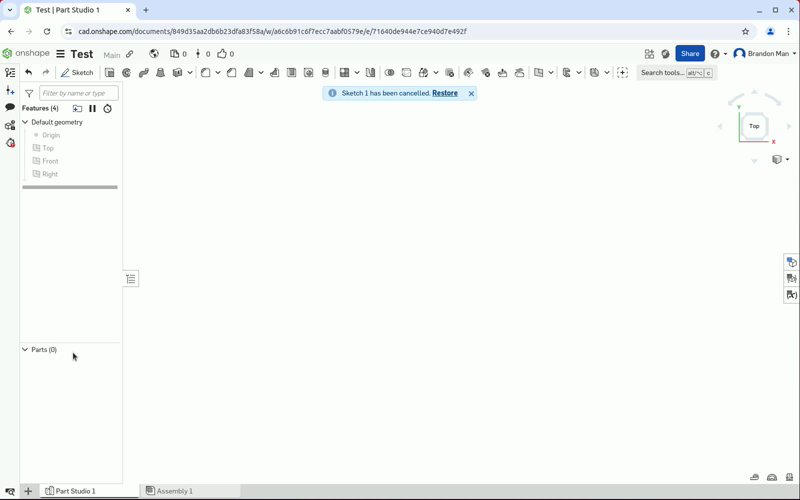
key(shift+p)
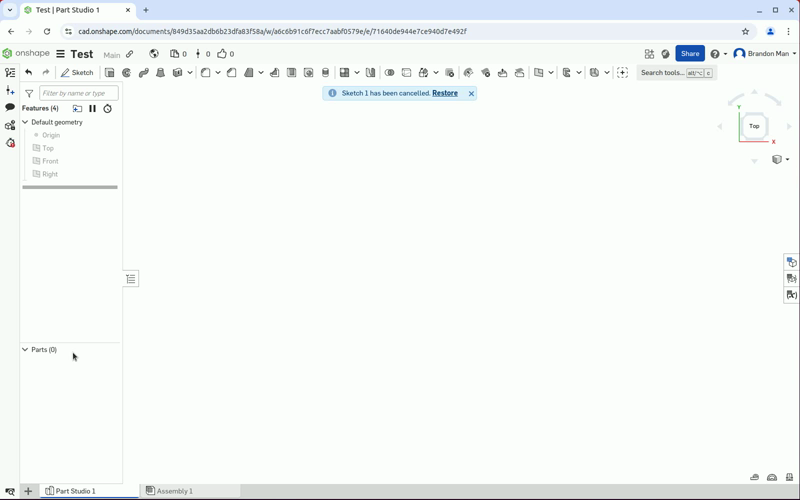
key(space)
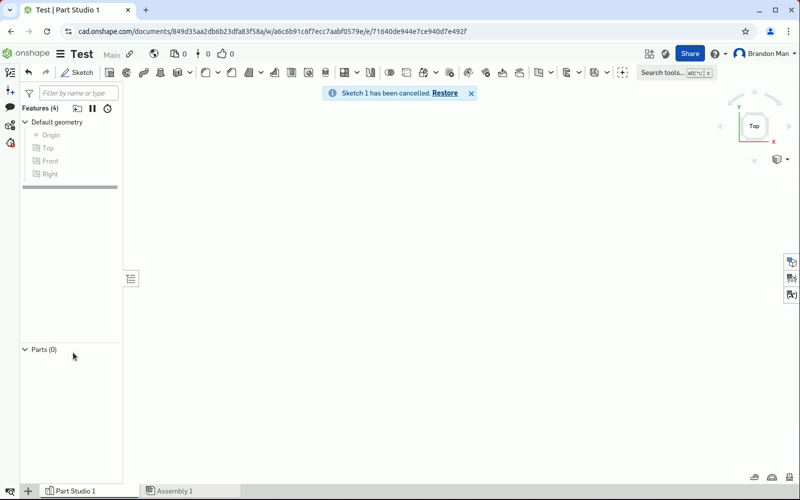
key_down(shift)
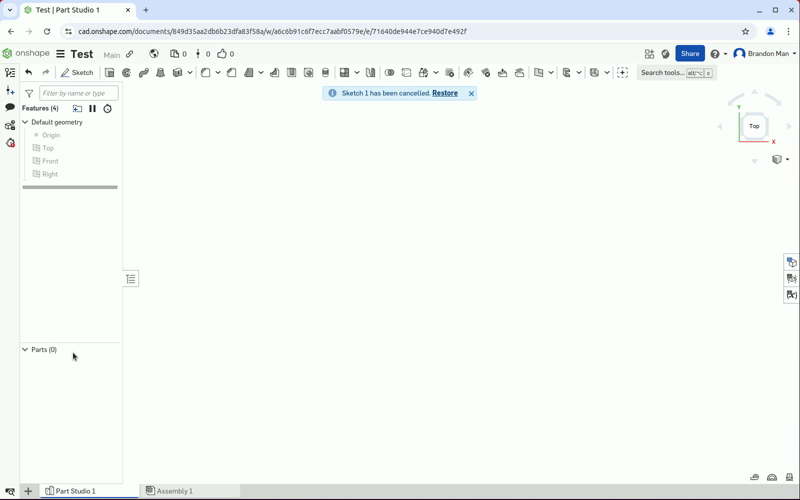
key(up)
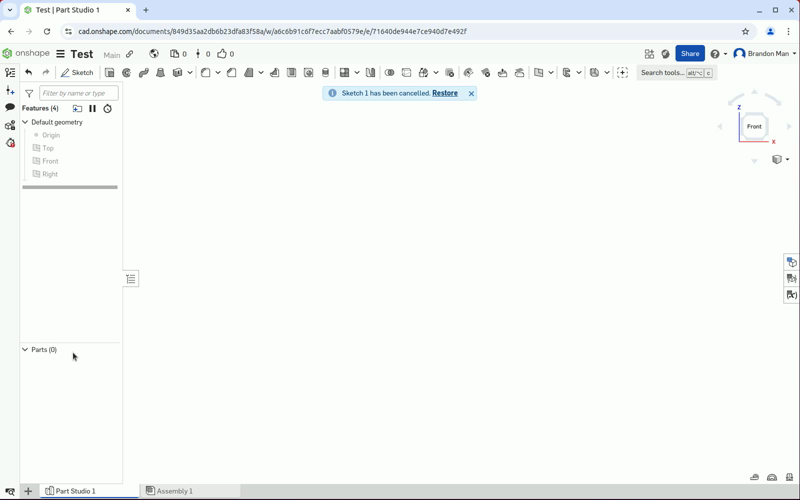
key_up(shift)
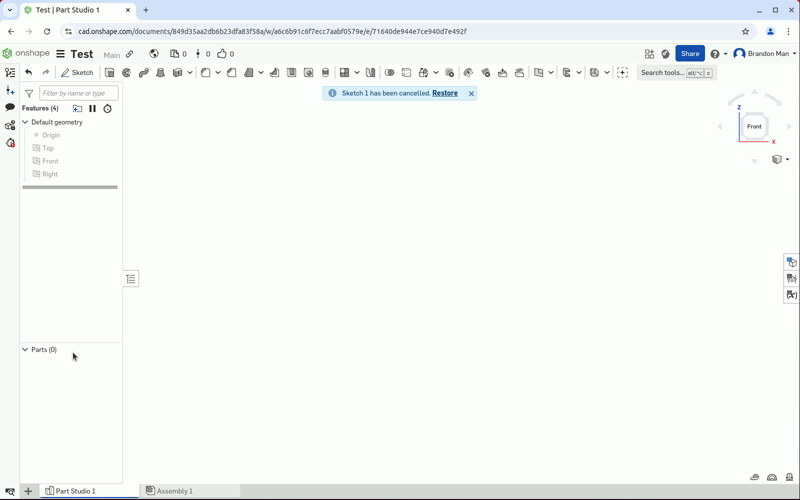
mouse_move(73, 352)
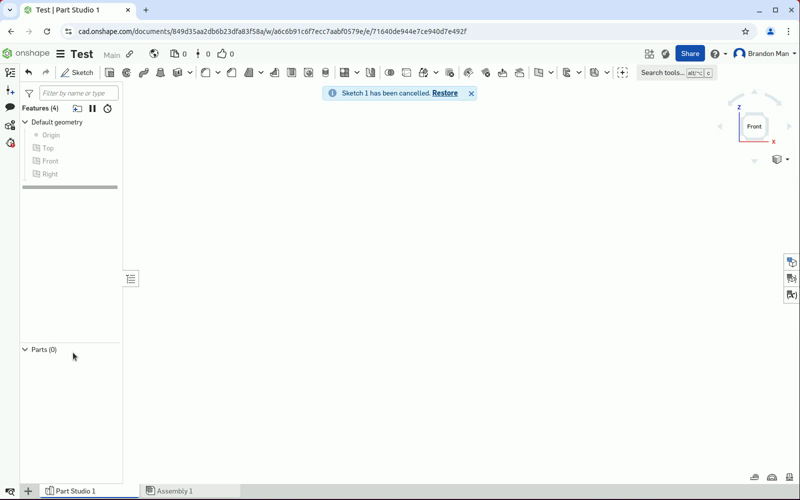
key(shift+y)
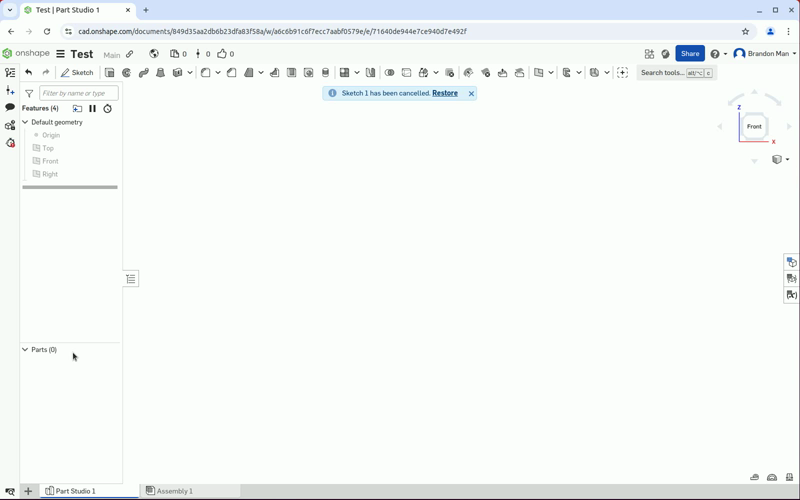
key(shift+s)
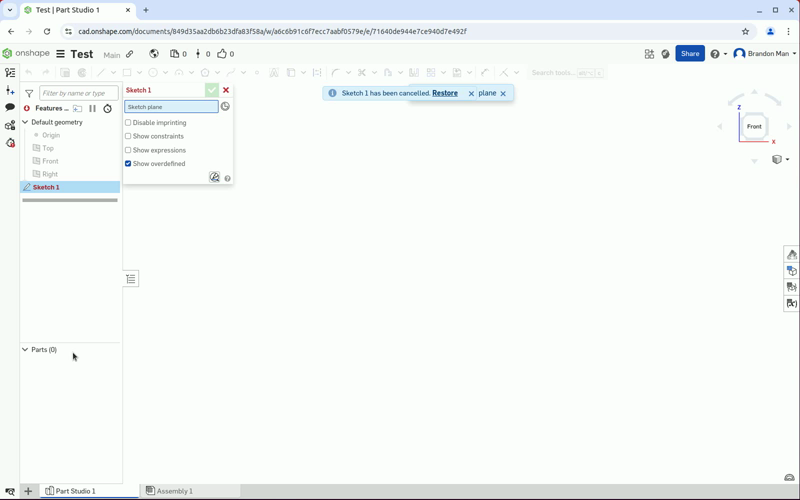
mouse_move(73, 163)
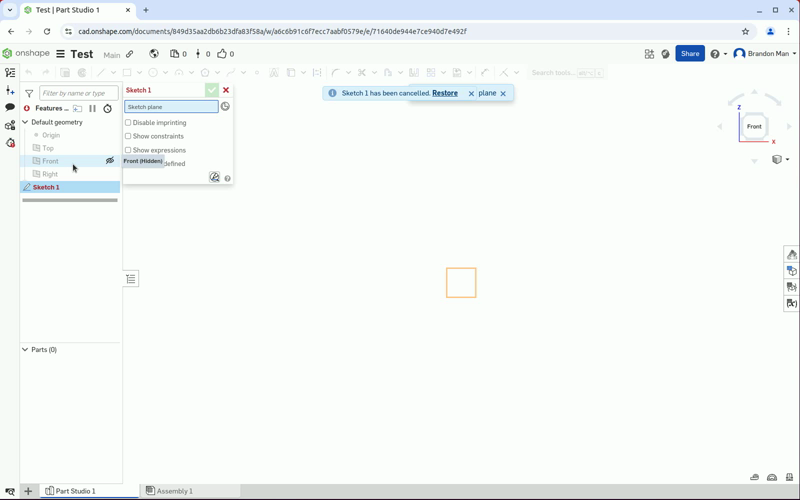
click(73, 163)
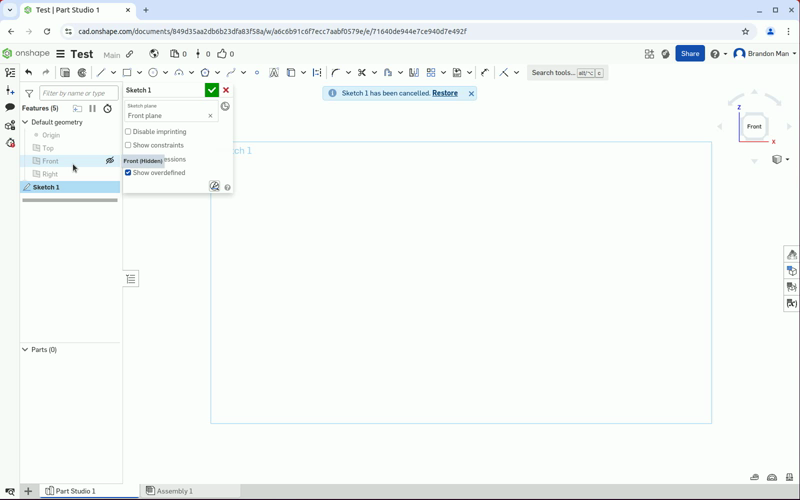
mouse_move(73, 352)
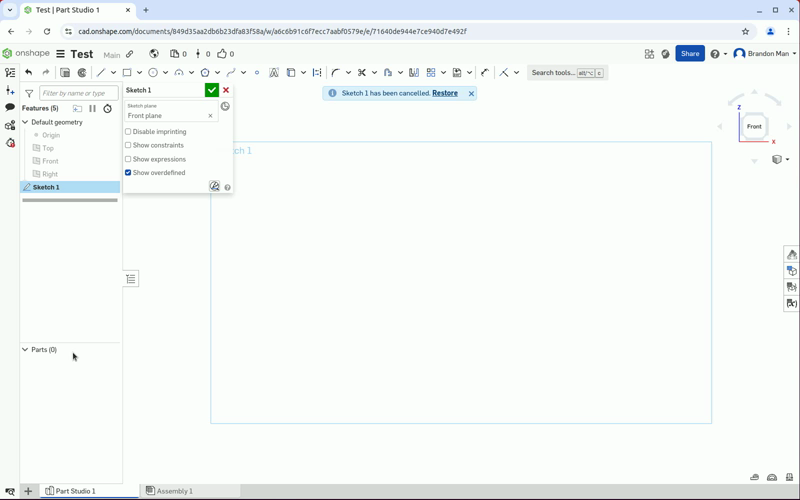
key(y)
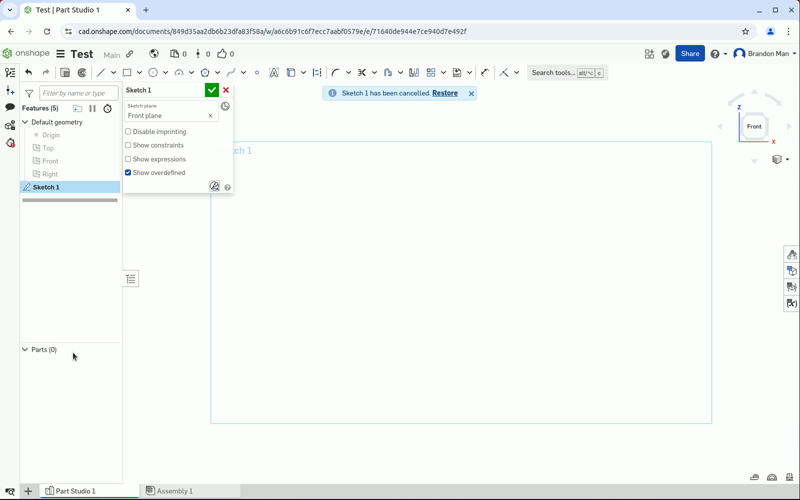
key(c)
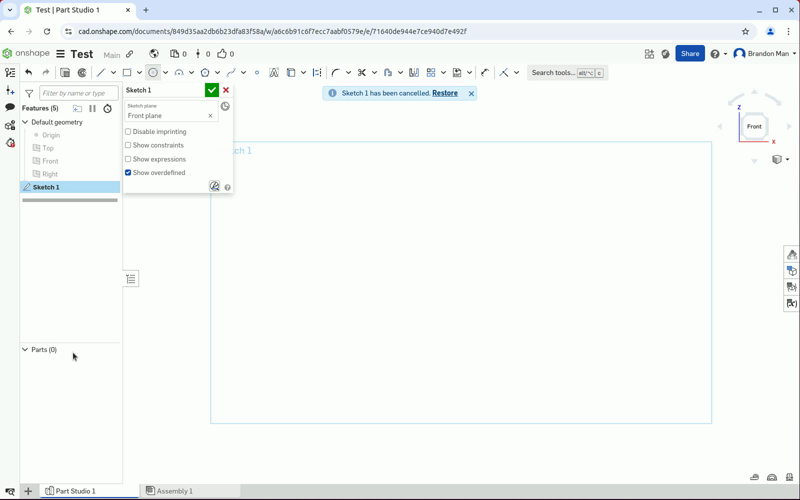
key_down(shift)
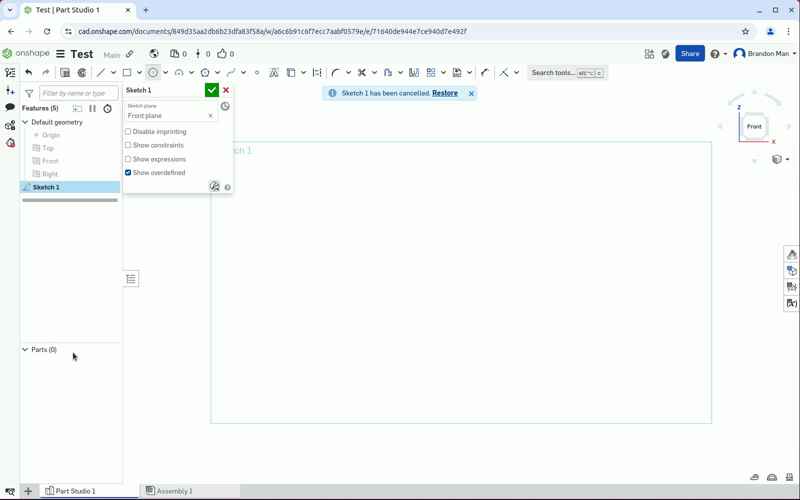
mouse_move(461, 282)
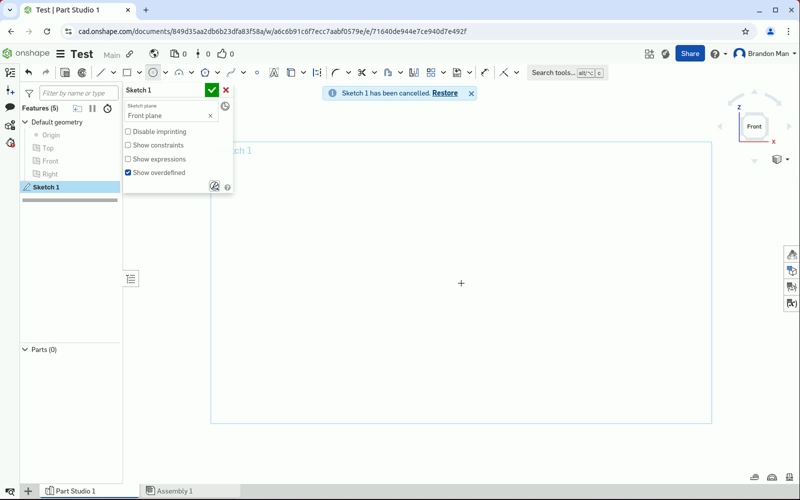
click(461, 282)
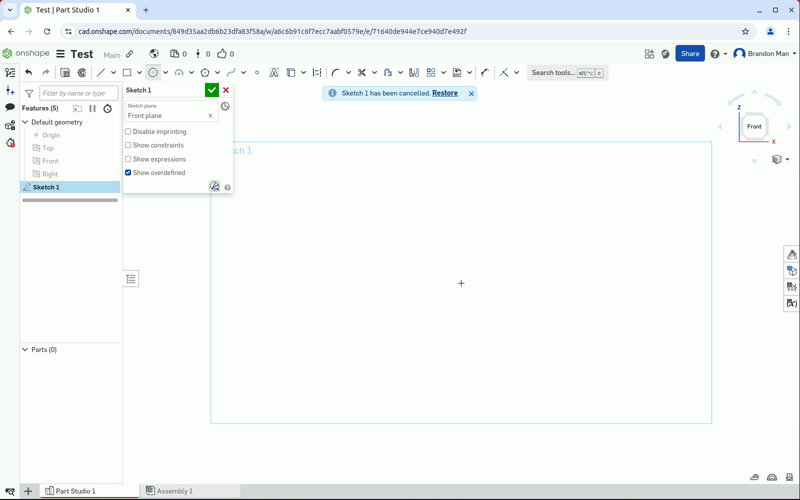
key_up(shift)
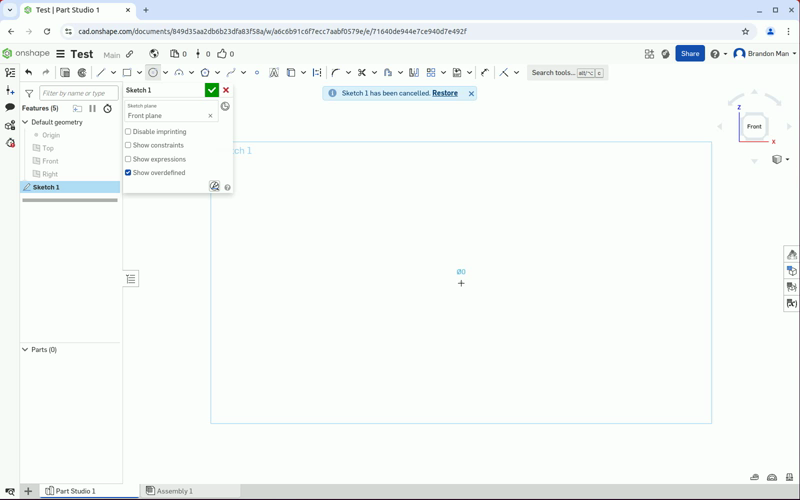
mouse_move(467, 282)
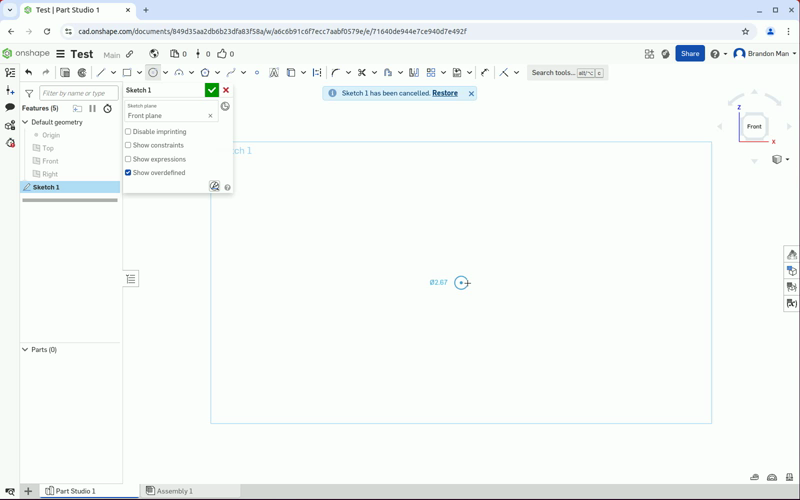
click(467, 282)
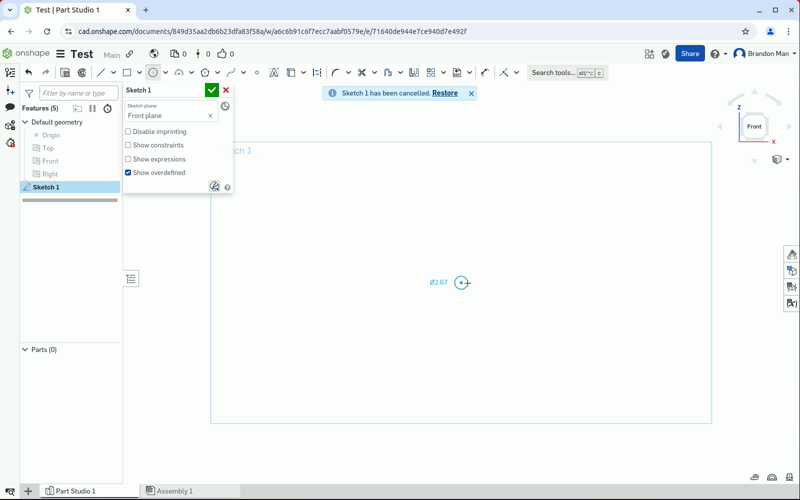
key(esc)
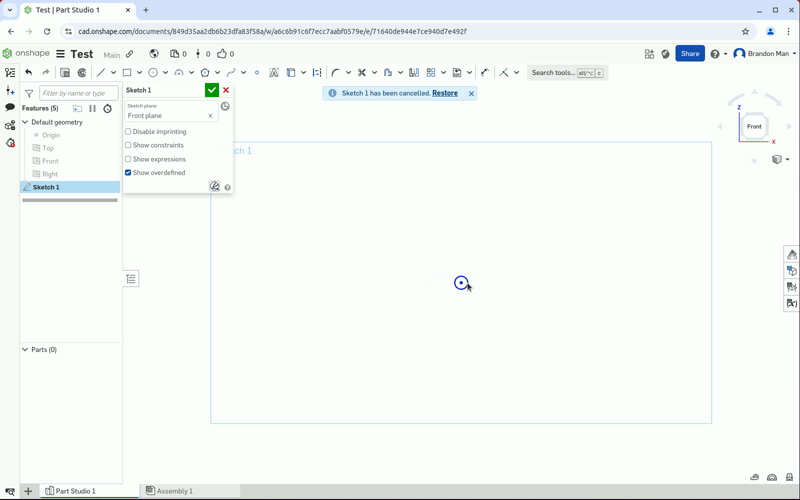
mouse_move(460, 283)
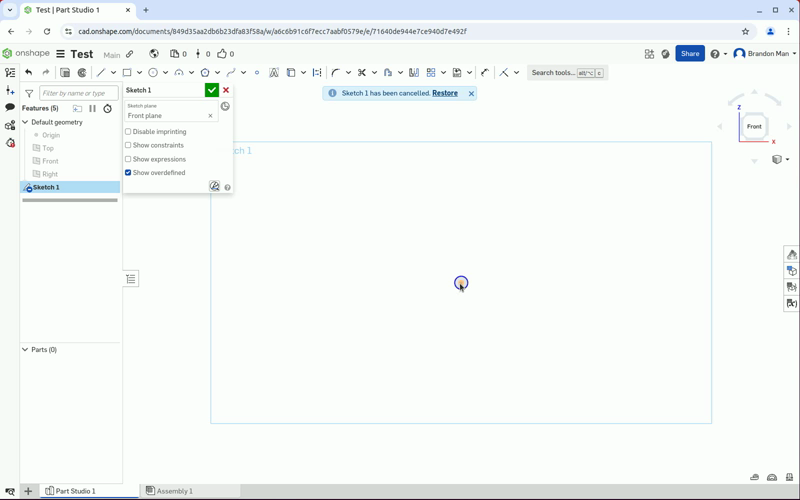
scroll(6)
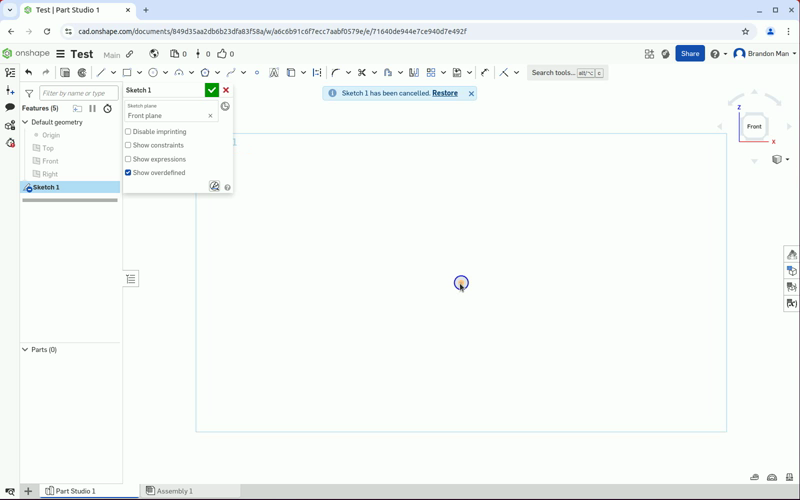
scroll(6)
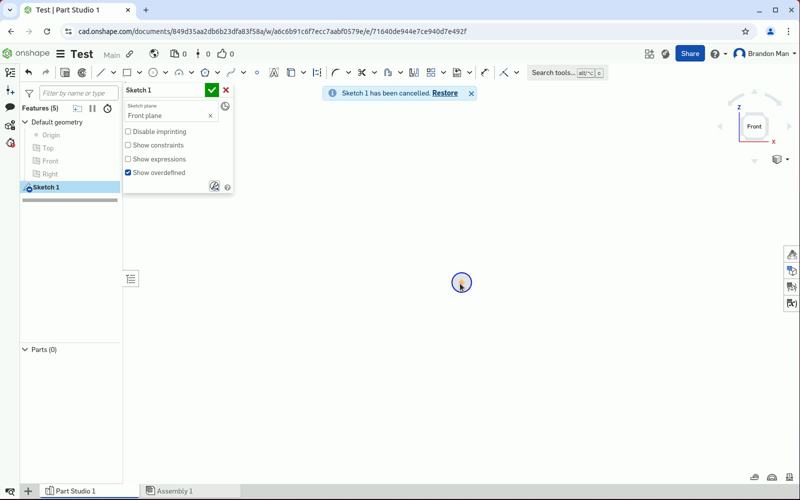
scroll(6)
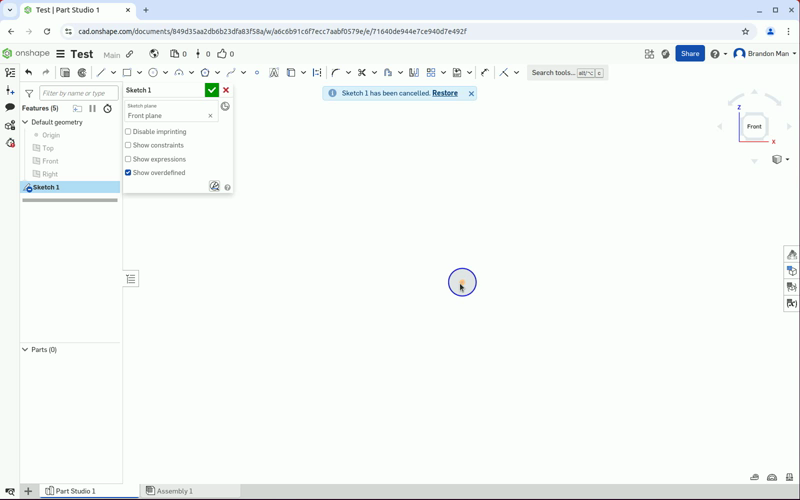
scroll(6)
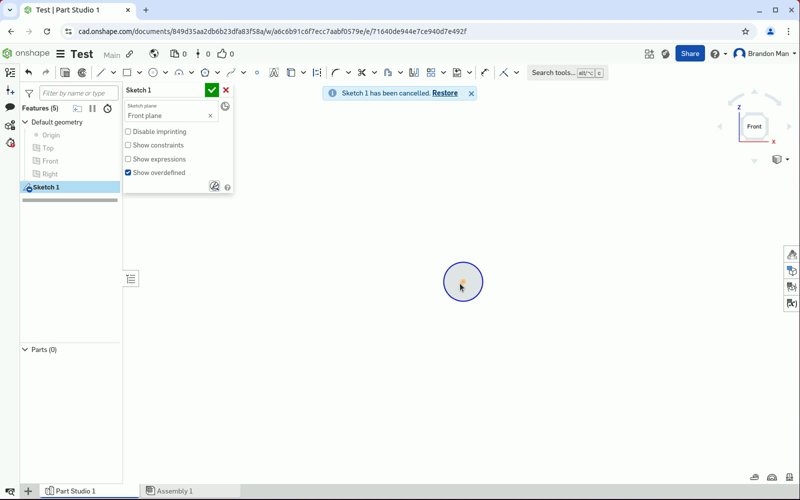
scroll(6)
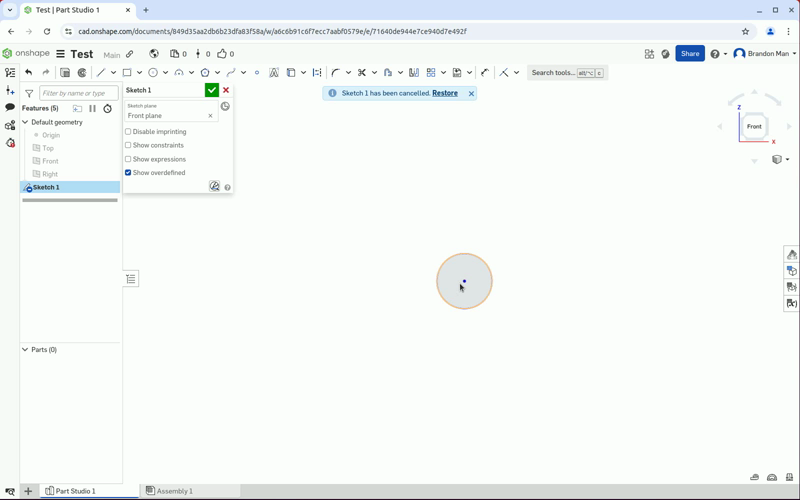
scroll(6)
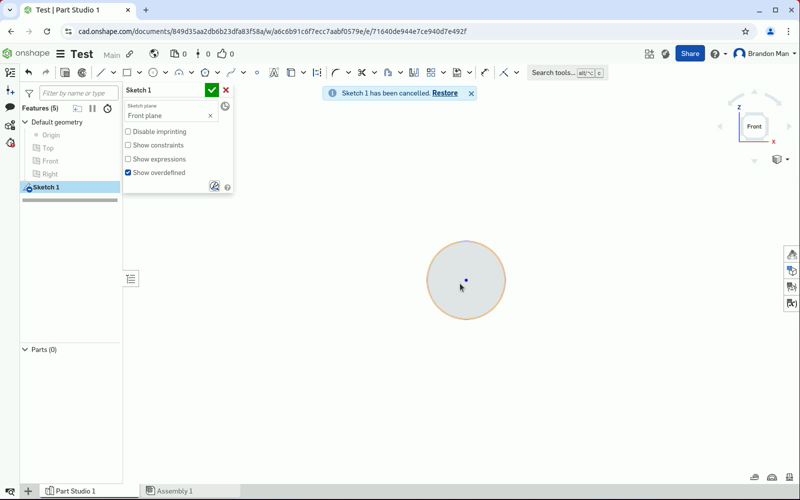
scroll(6)
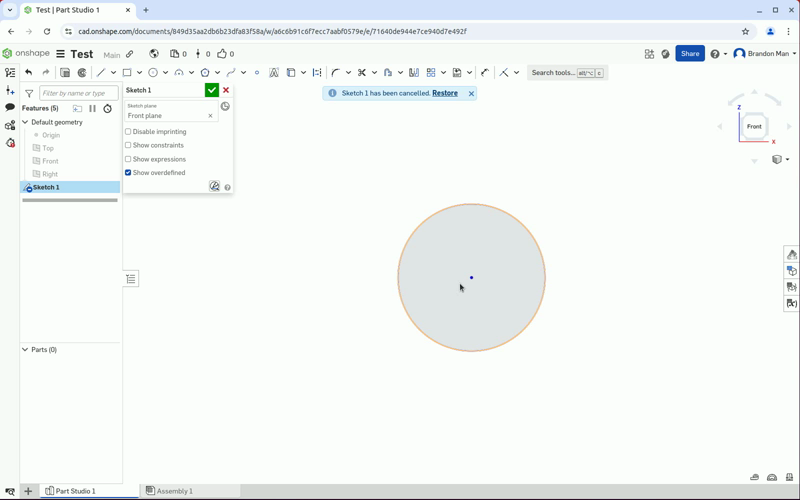
click(460, 283)
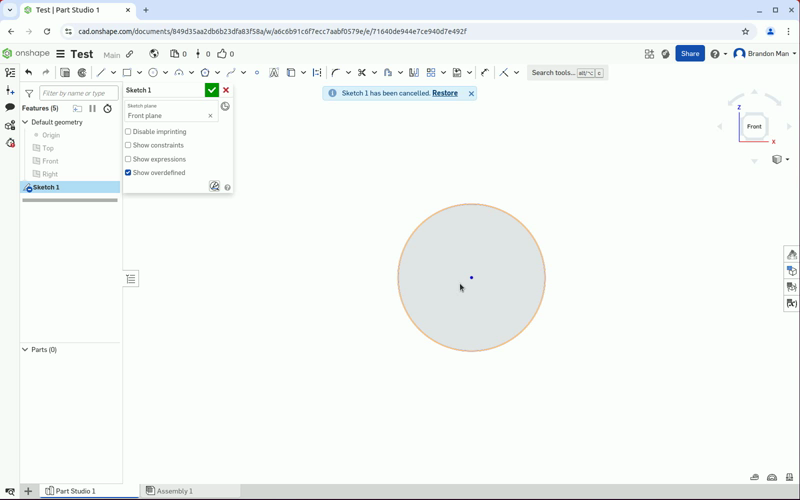
scroll(-6)
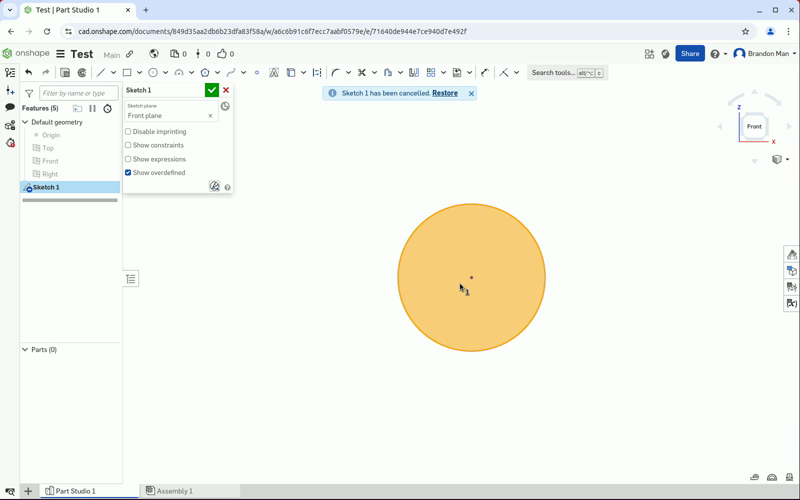
scroll(-6)
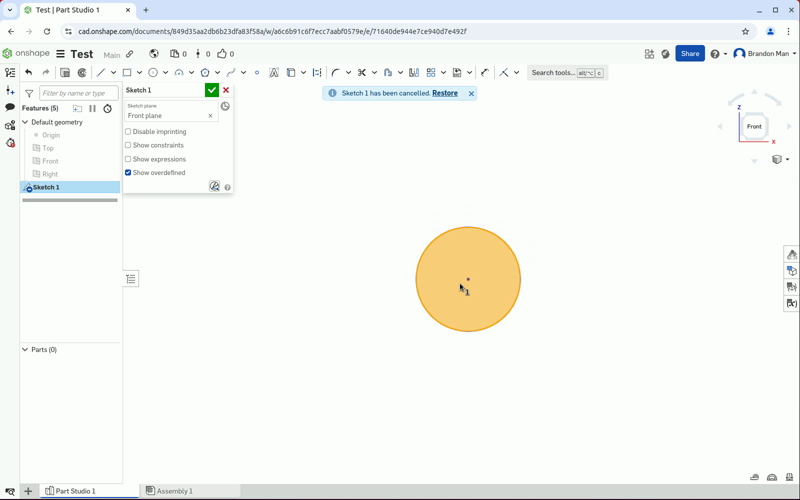
scroll(-6)
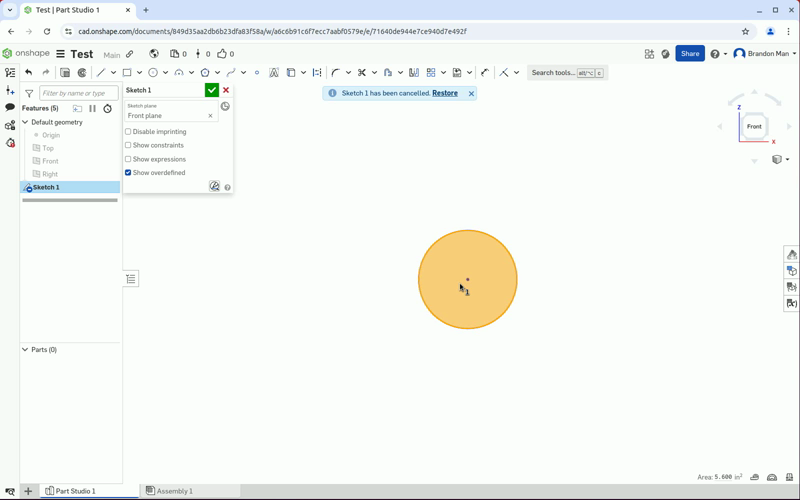
scroll(-6)
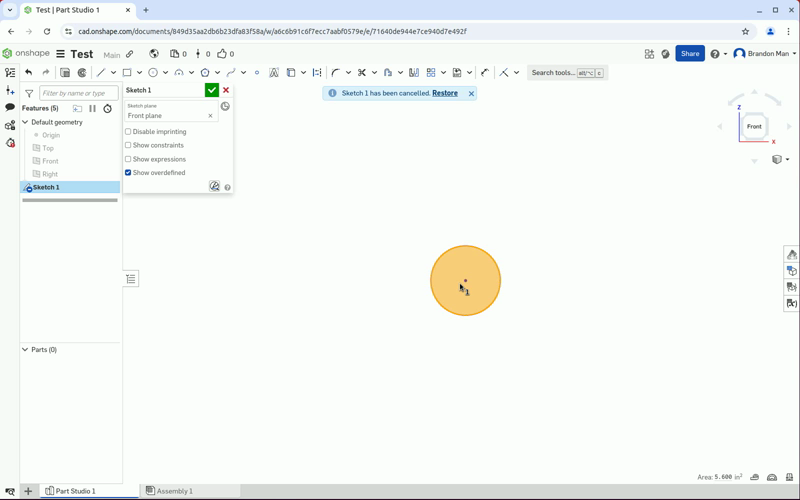
scroll(-6)
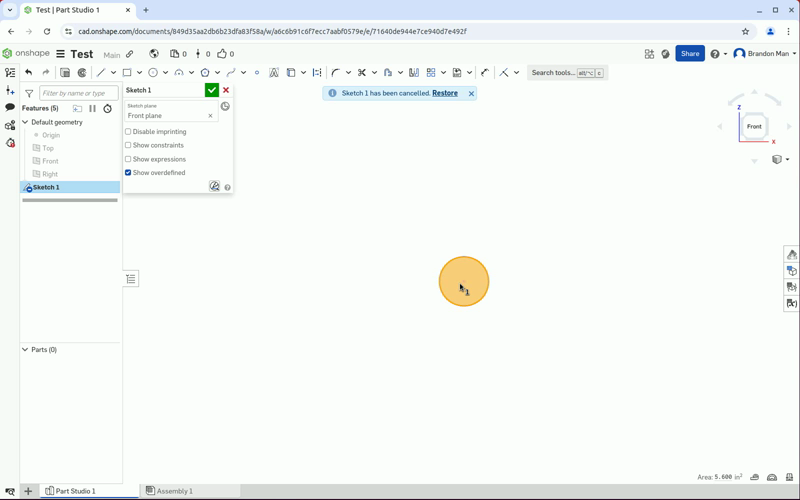
scroll(-6)
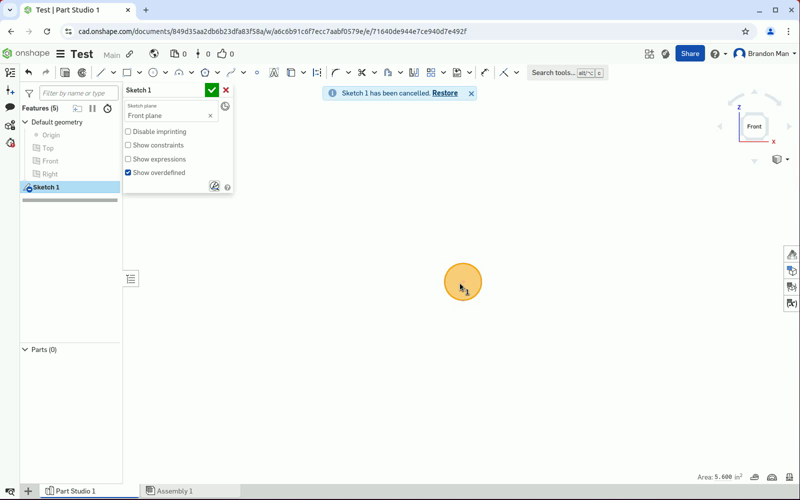
scroll(-6)
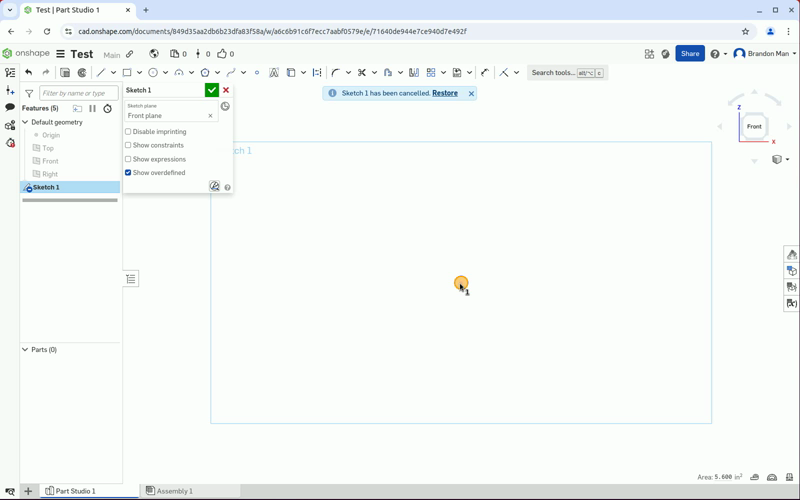
mouse_move(73, 352)
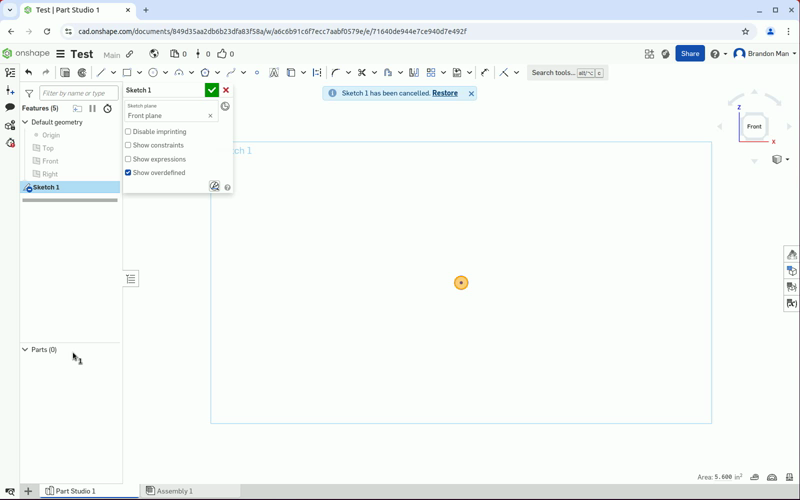
key(shift+y)
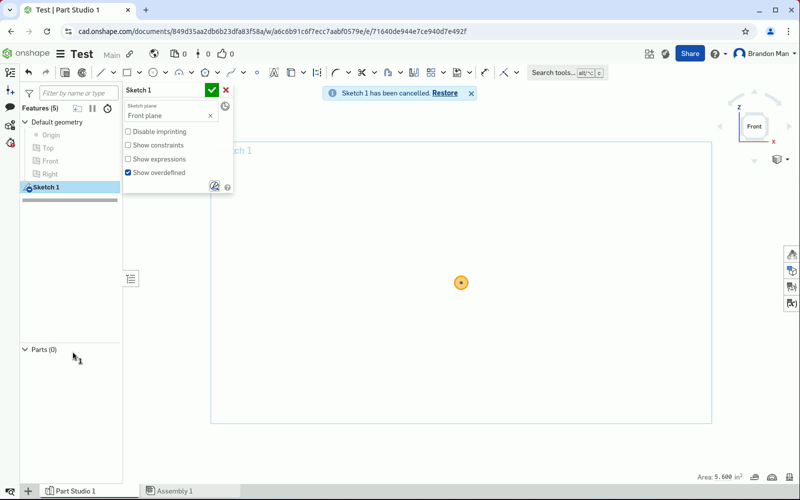
key(shift+e)
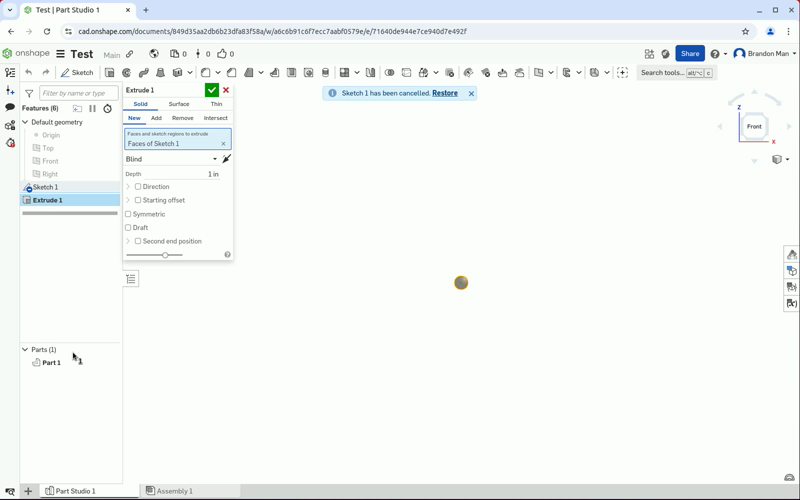
mouse_move(143, 106)
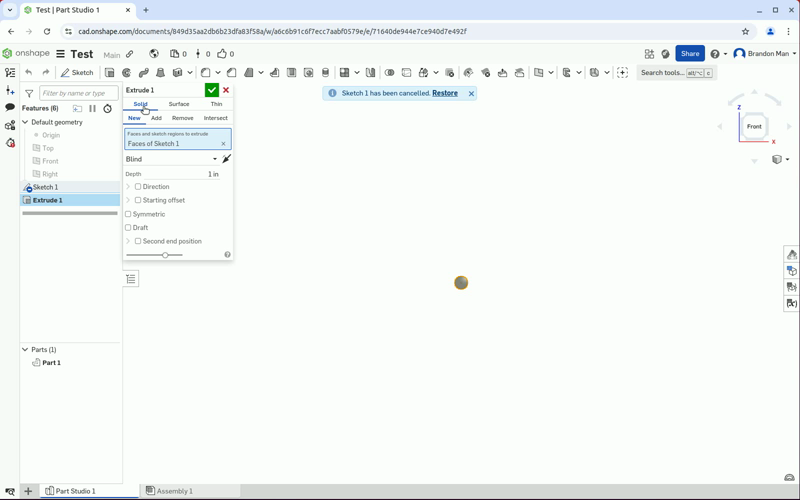
click(143, 106)
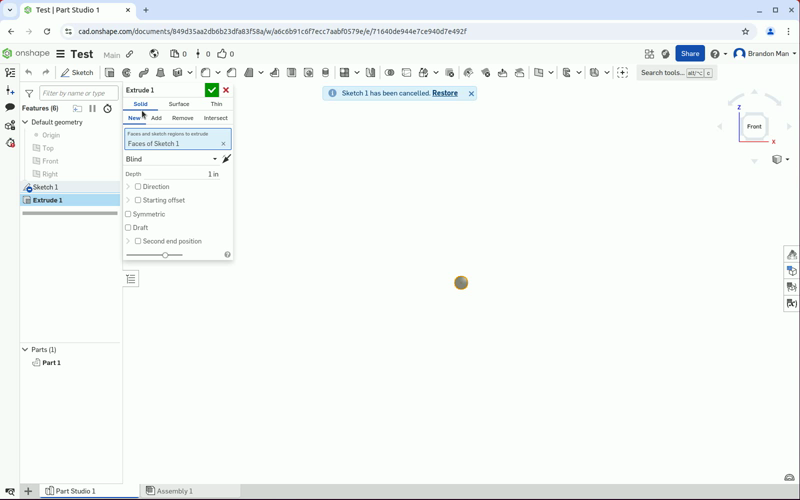
mouse_move(137, 120)
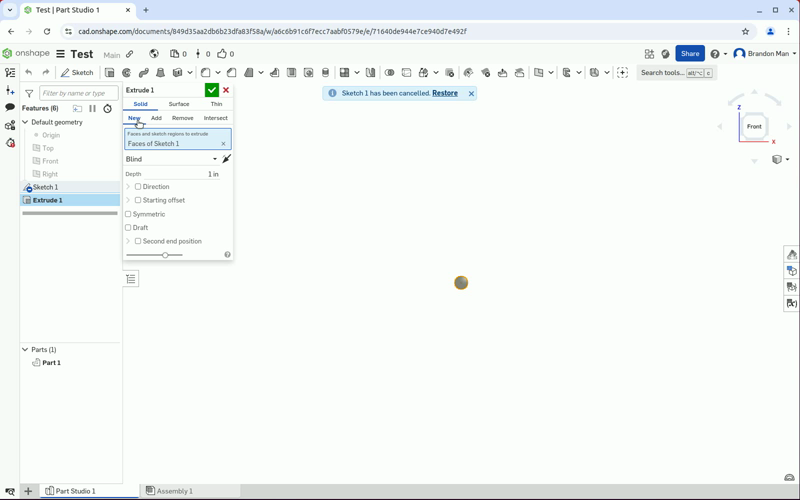
click(137, 120)
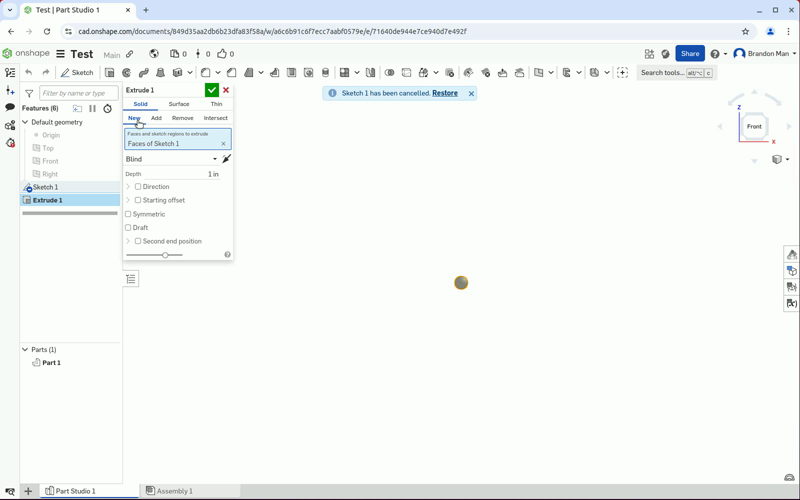
key(tab, 4)
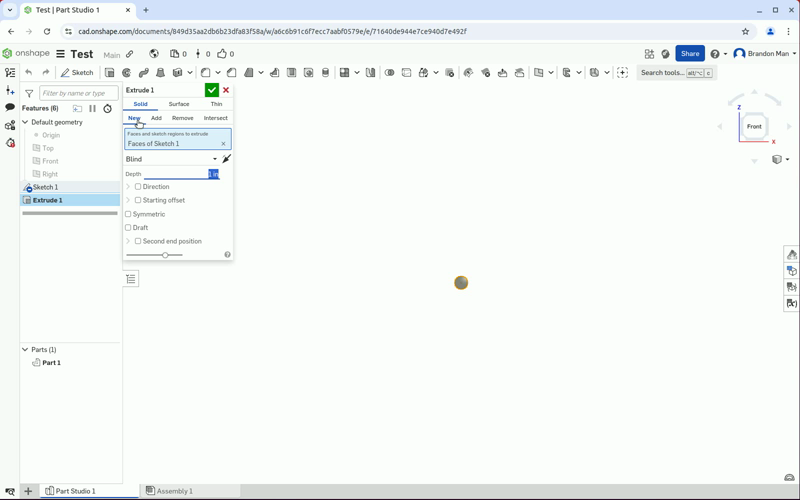
text(7.462)
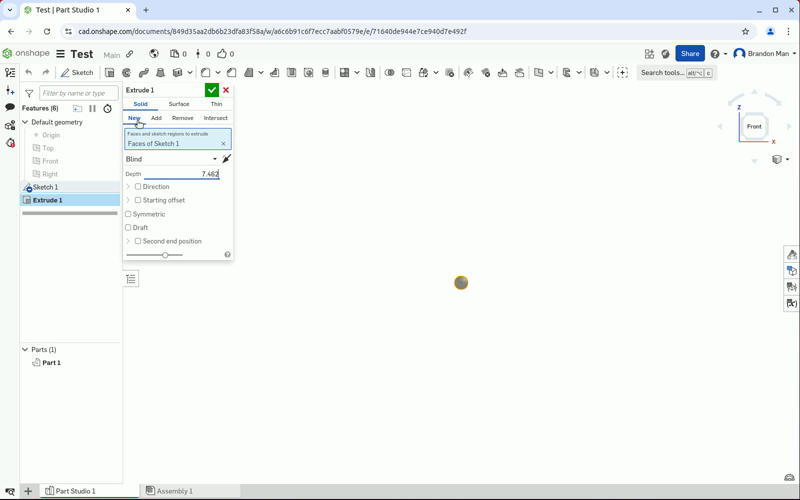
key(enter)
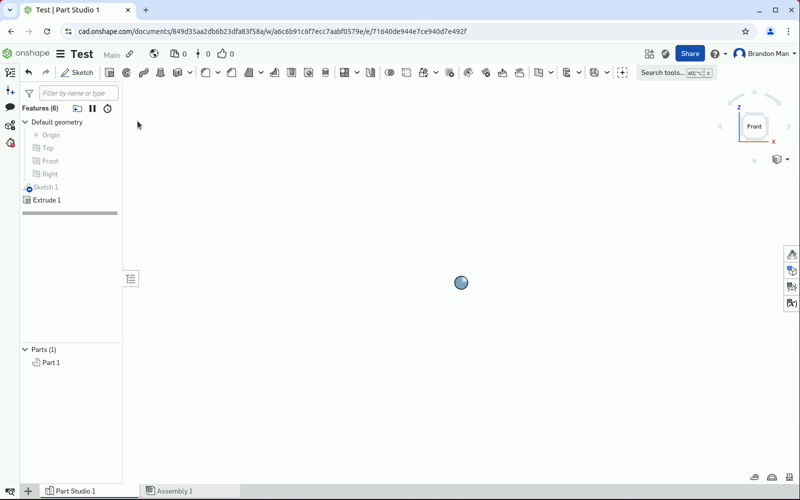
key(shift+h)
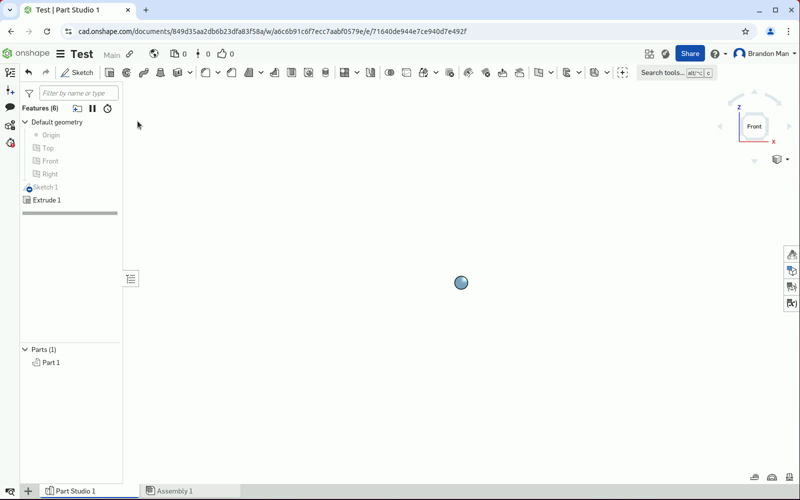
key(shift+h)
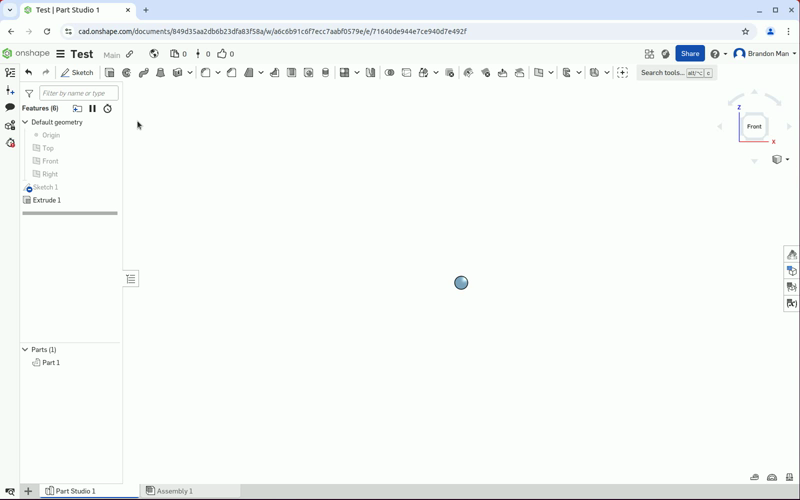
mouse_move(73, 189)
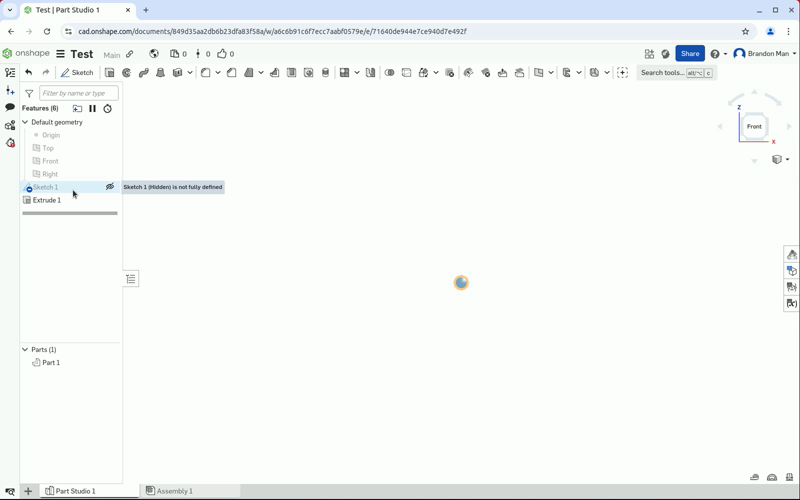
click(73, 189)
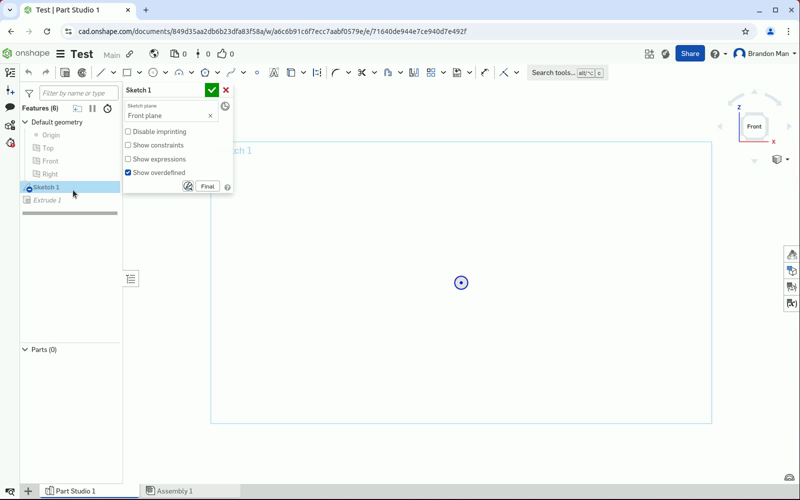
mouse_move(229, 92)
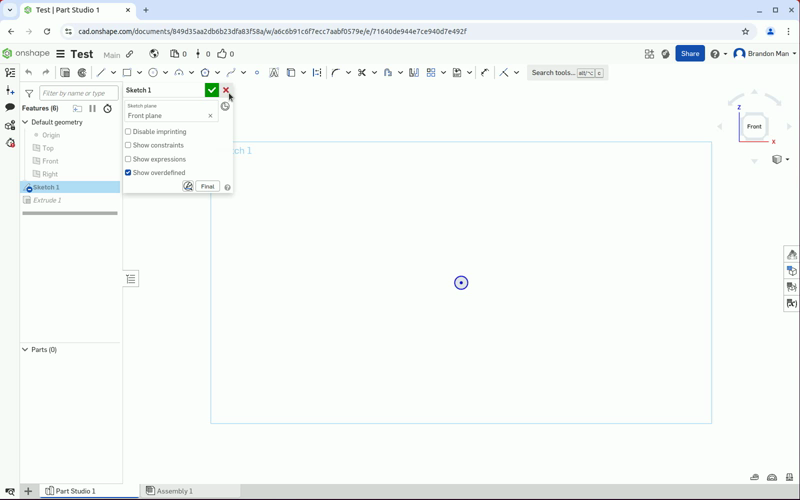
click(229, 92)
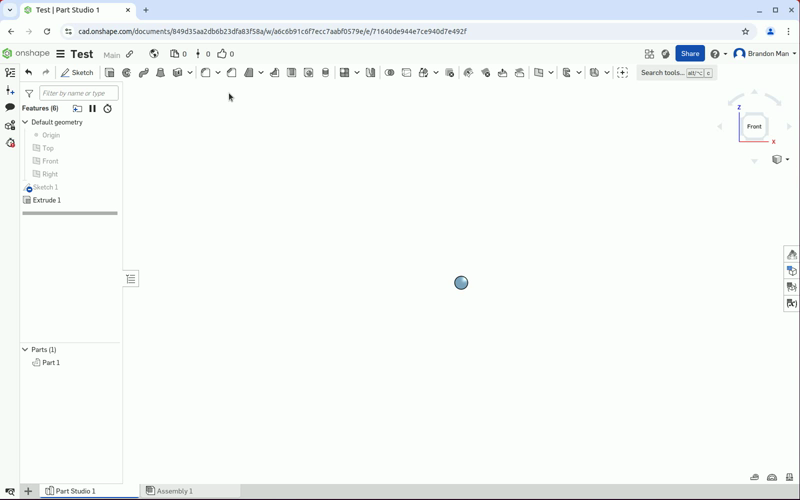
mouse_move(541, 75)
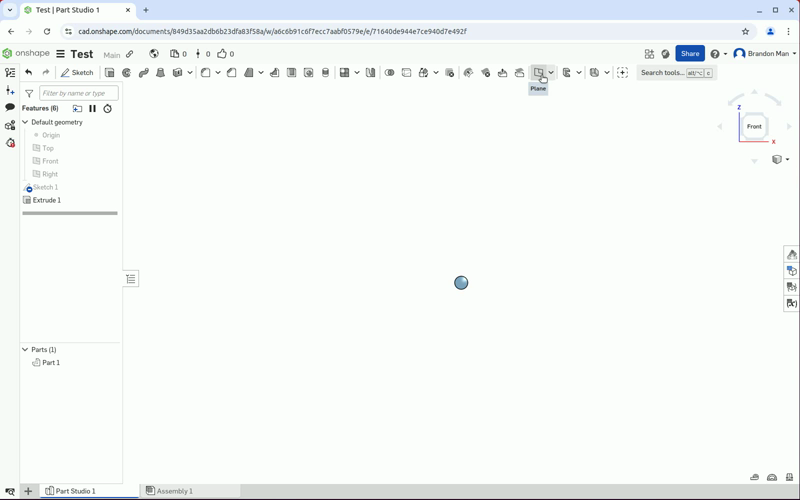
click(541, 75)
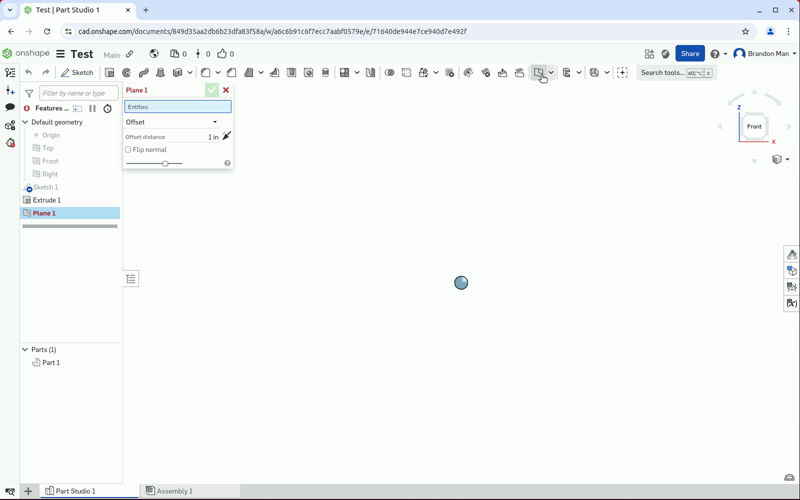
mouse_move(73, 163)
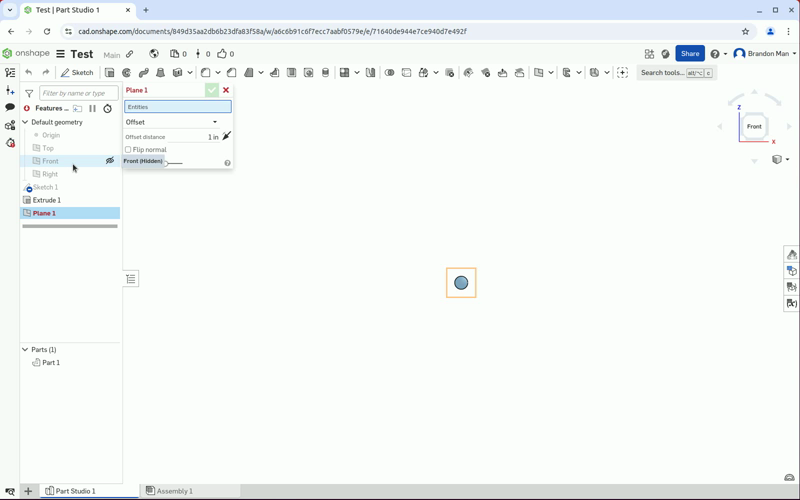
click(73, 163)
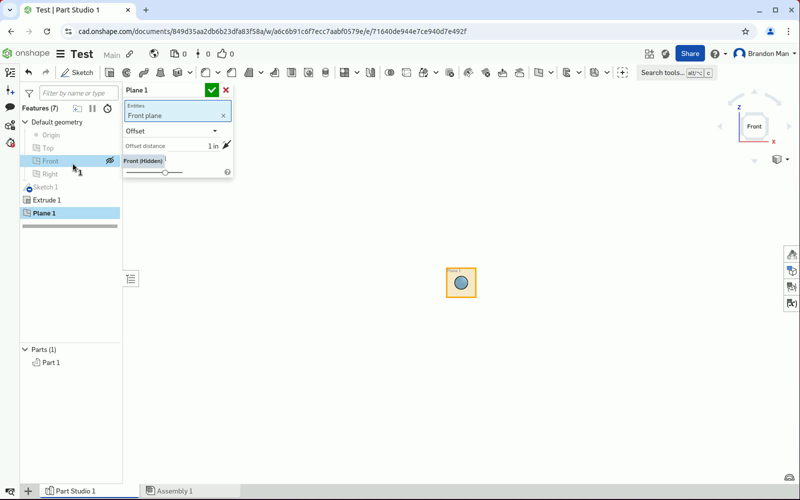
key(tab, 2)
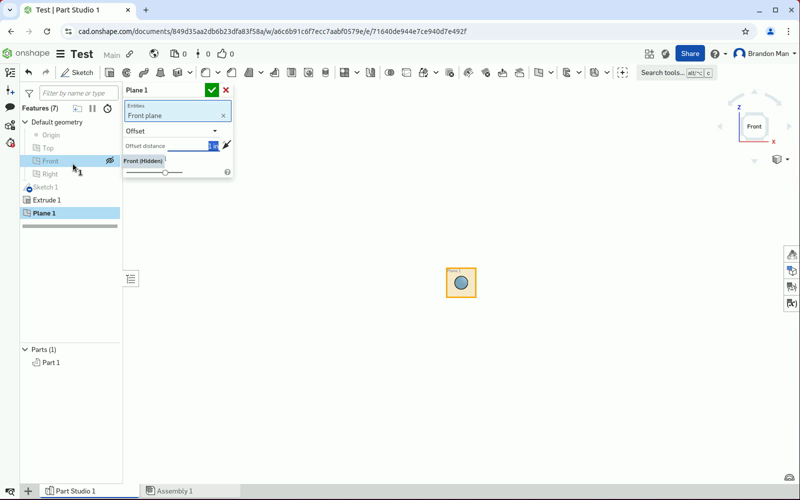
text(7.456)
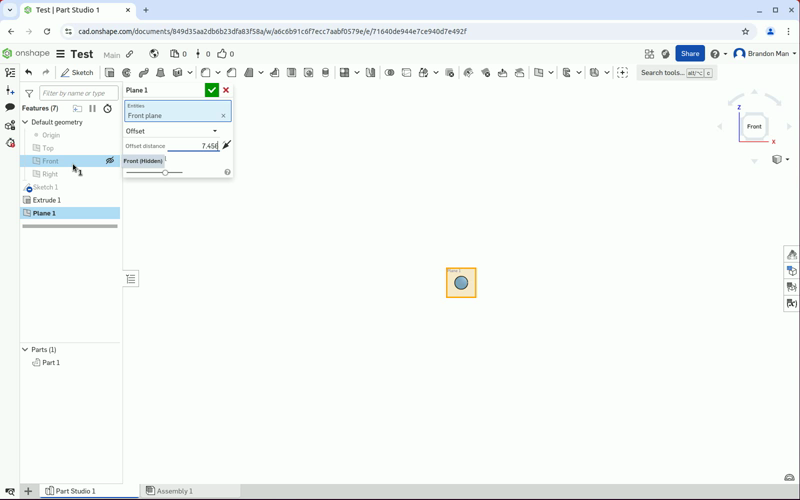
key(enter, 2)
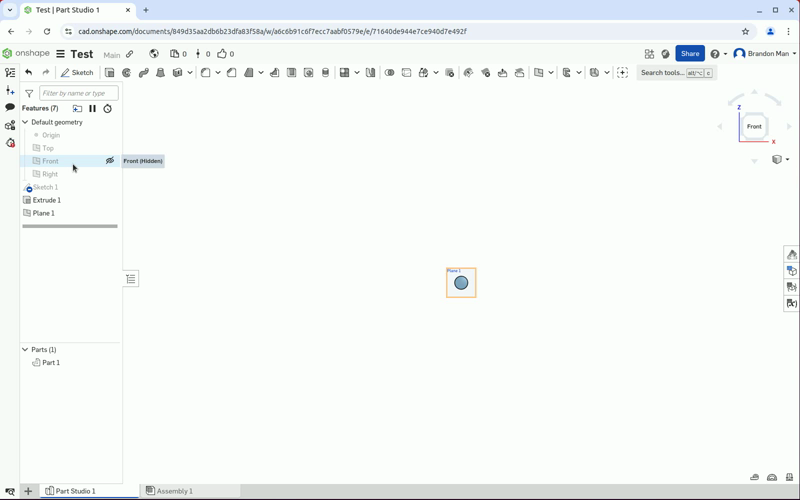
key(shift+s)
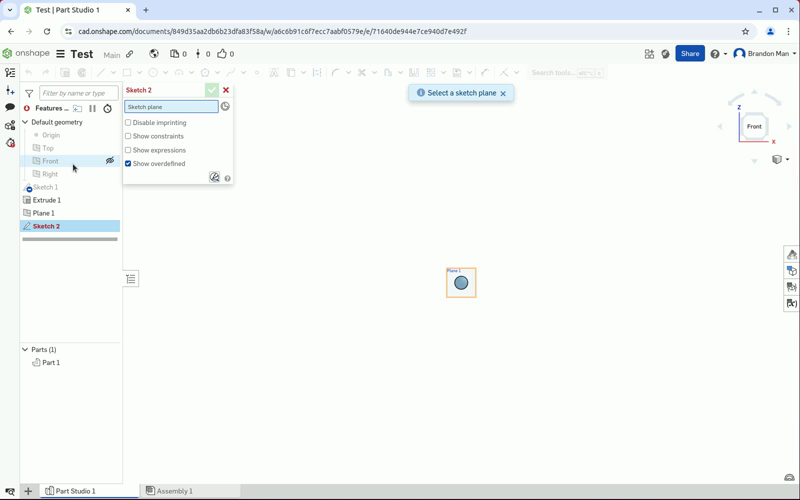
mouse_move(73, 215)
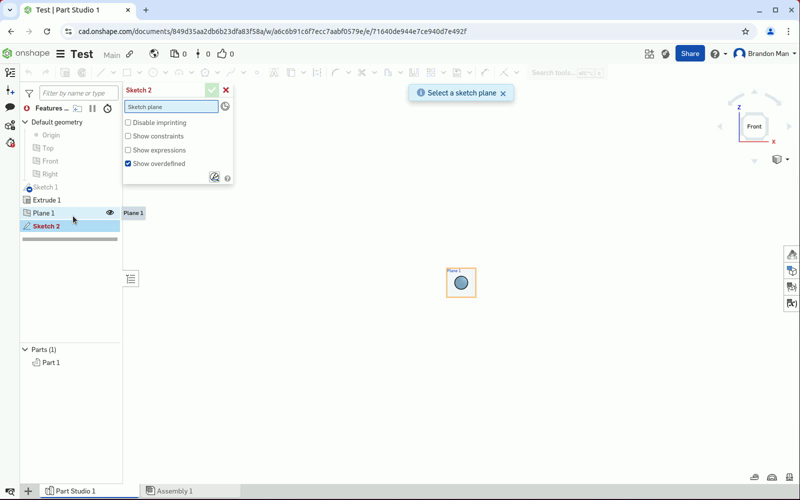
click(73, 215)
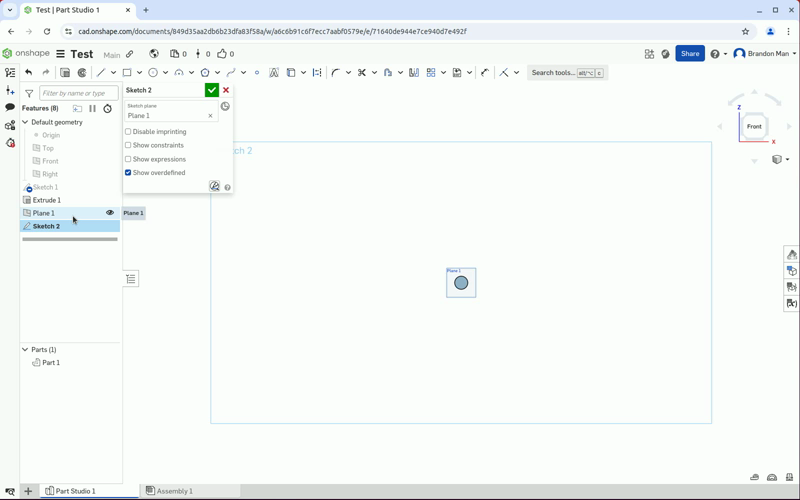
mouse_move(73, 352)
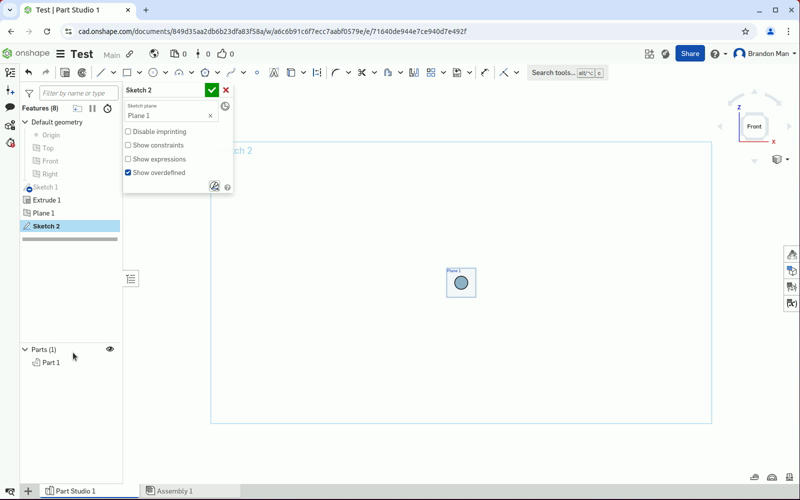
key(y)
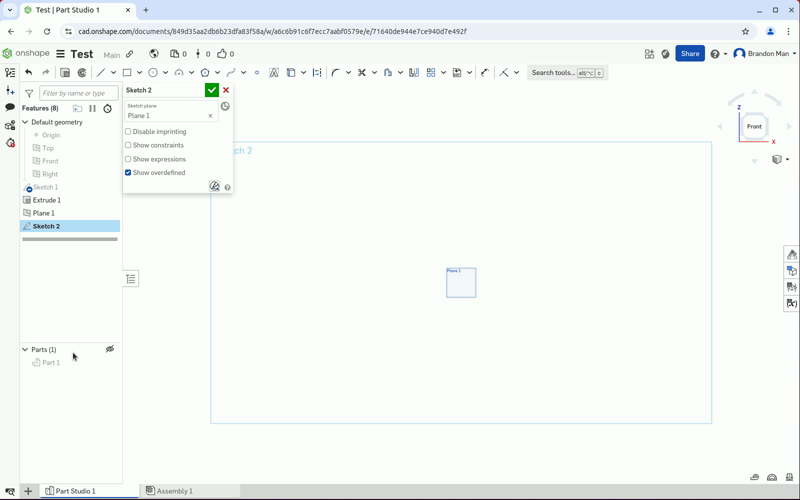
key(c)
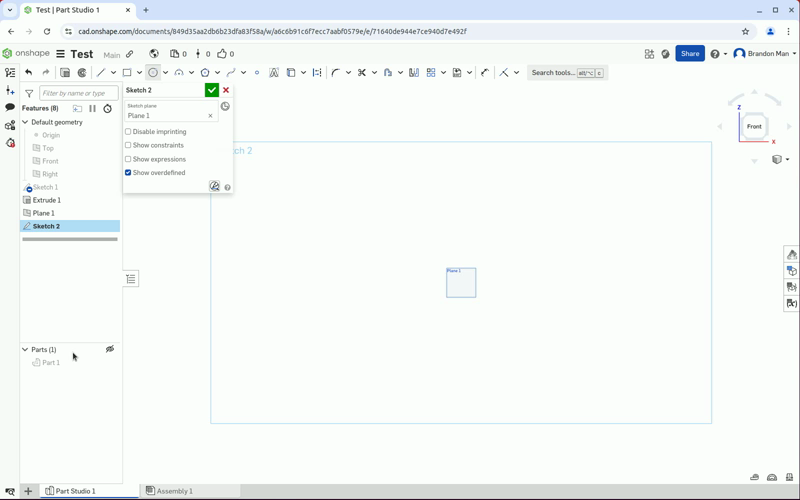
key_down(shift)
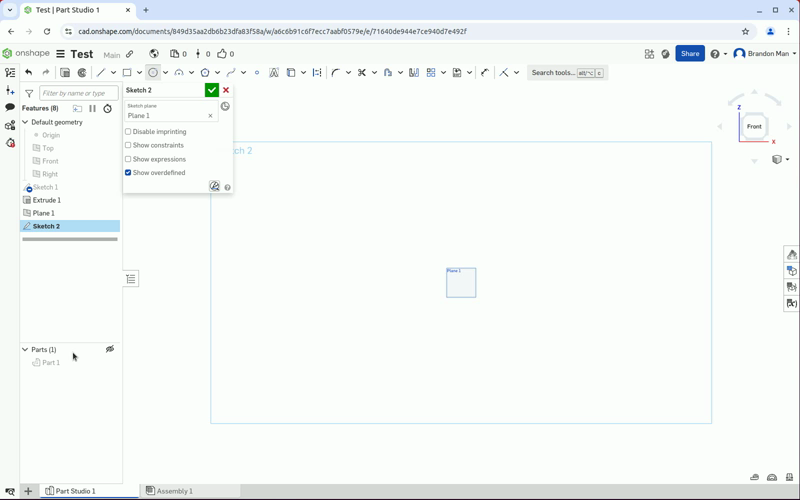
mouse_move(461, 282)
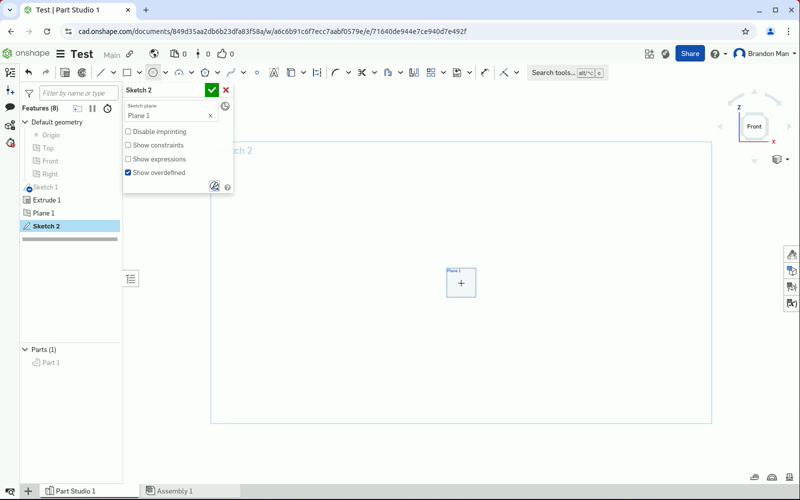
click(461, 282)
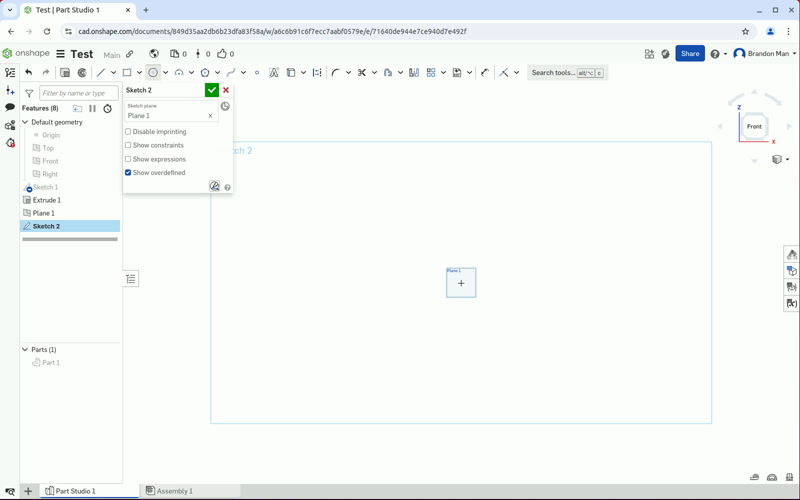
key_up(shift)
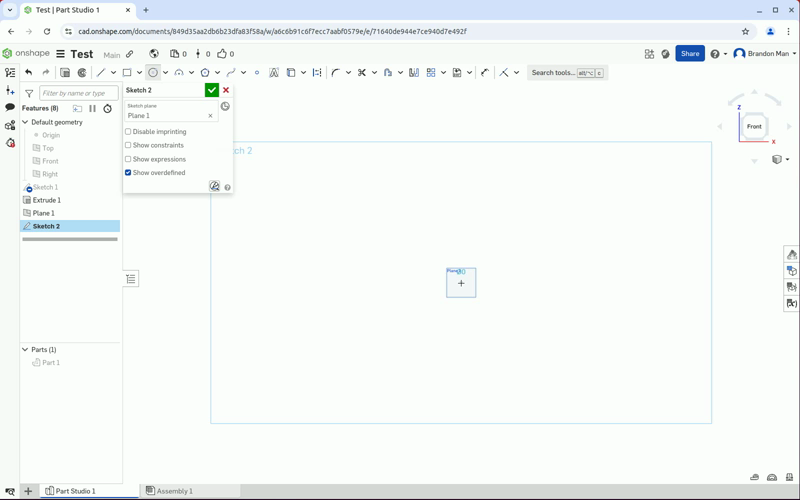
mouse_move(467, 282)
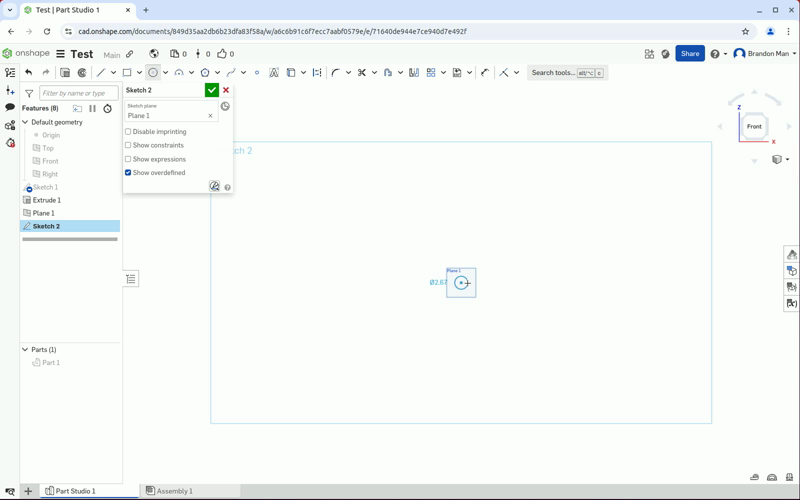
click(467, 282)
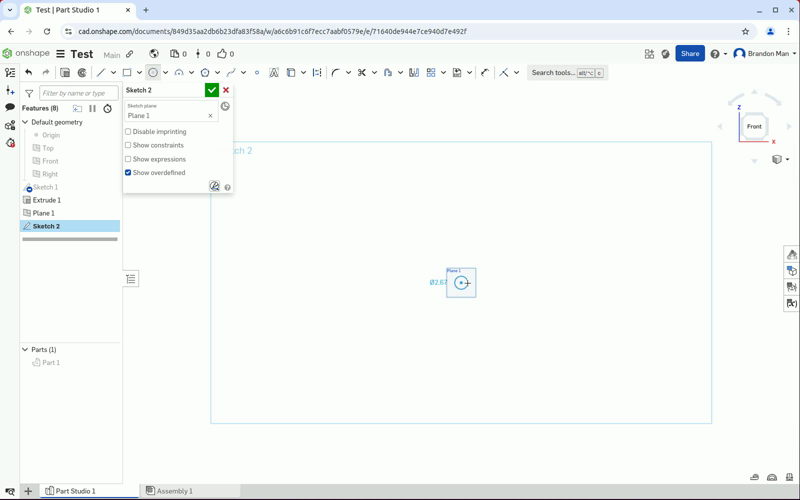
key(esc)
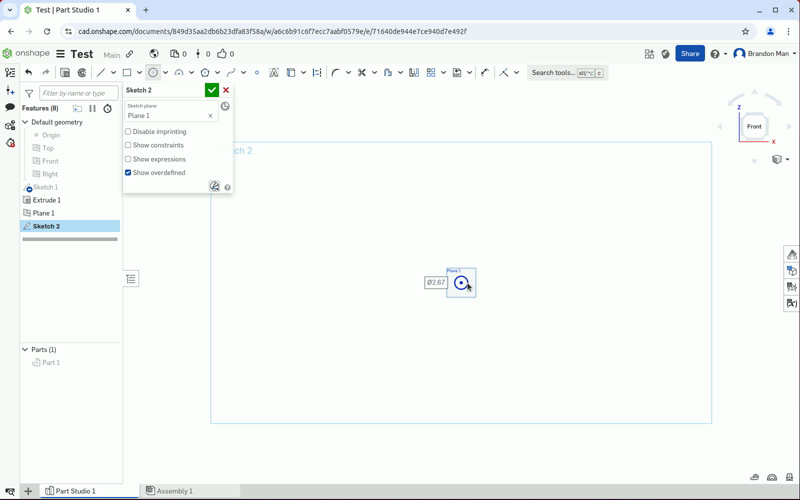
mouse_move(462, 286)
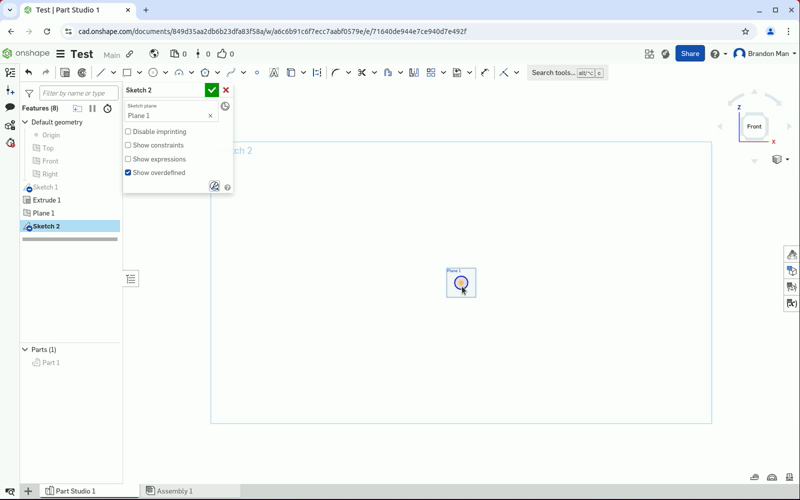
scroll(6)
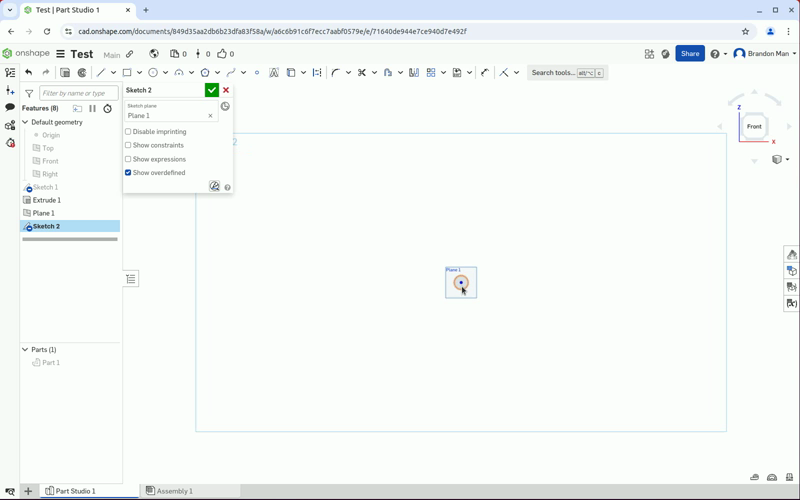
scroll(6)
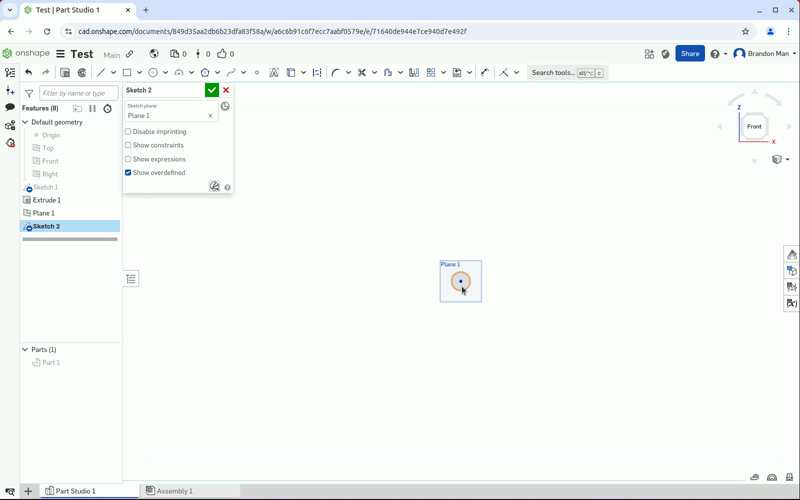
scroll(6)
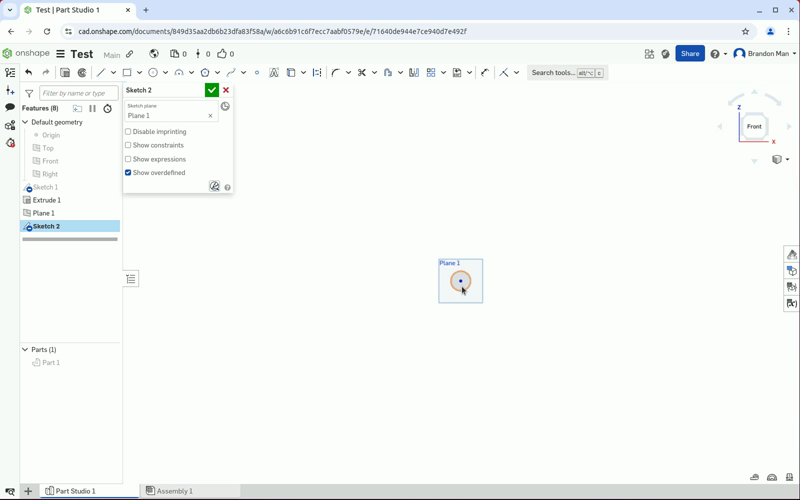
scroll(6)
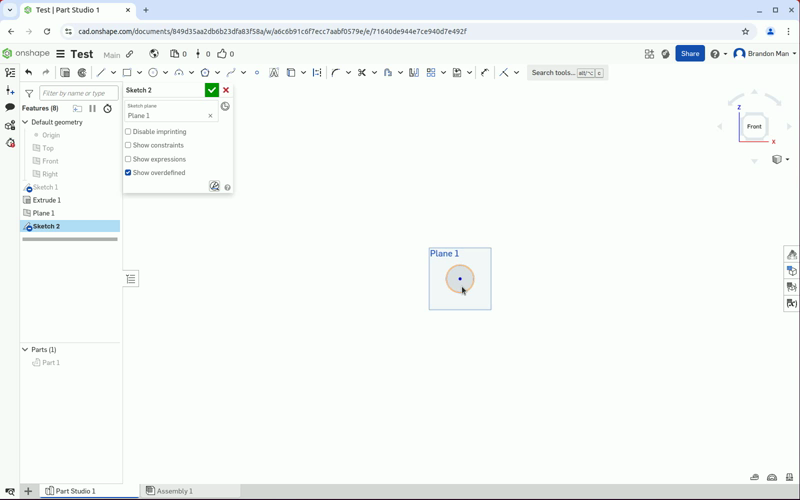
scroll(6)
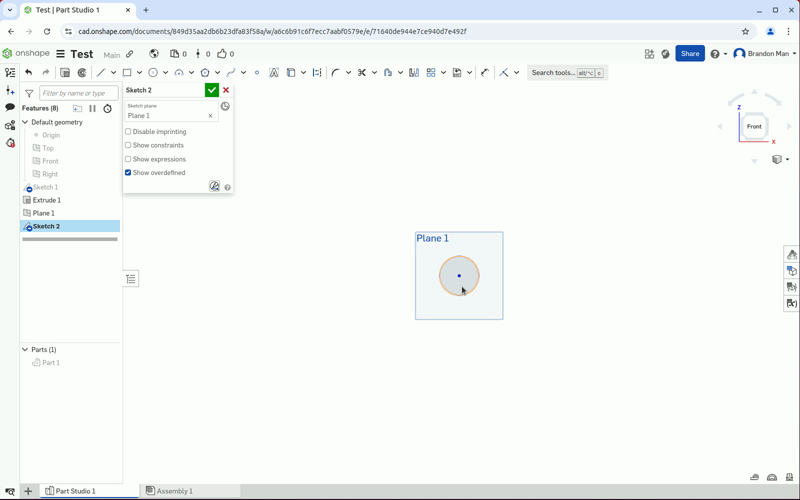
scroll(6)
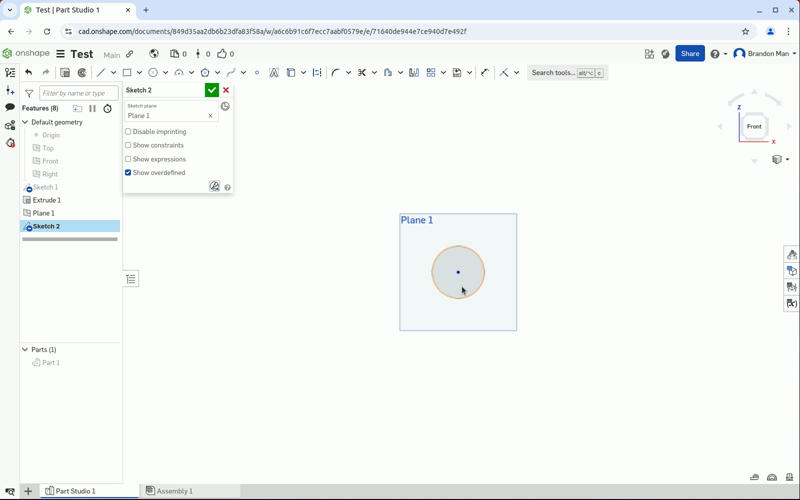
scroll(6)
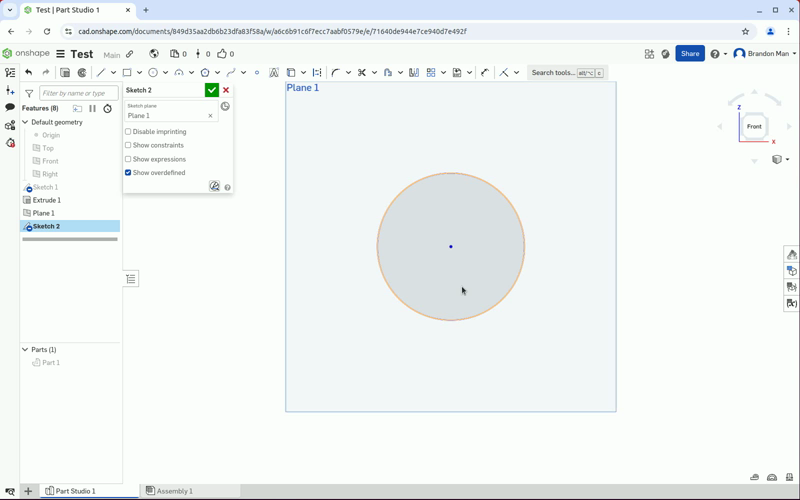
click(462, 286)
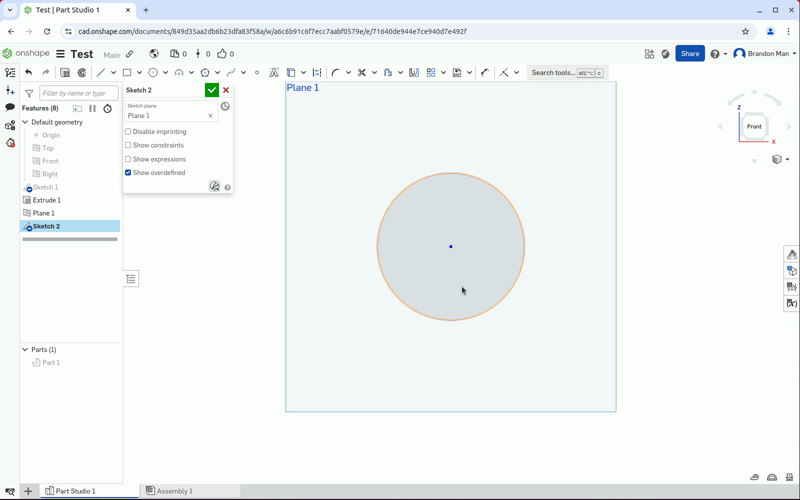
scroll(-6)
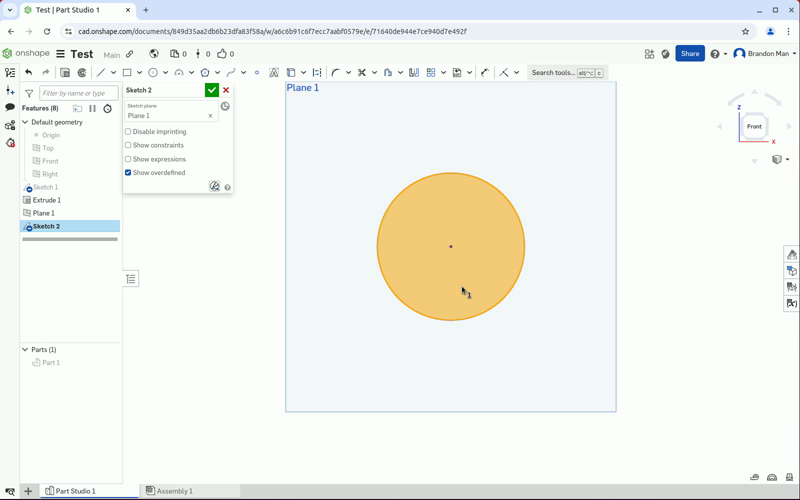
scroll(-6)
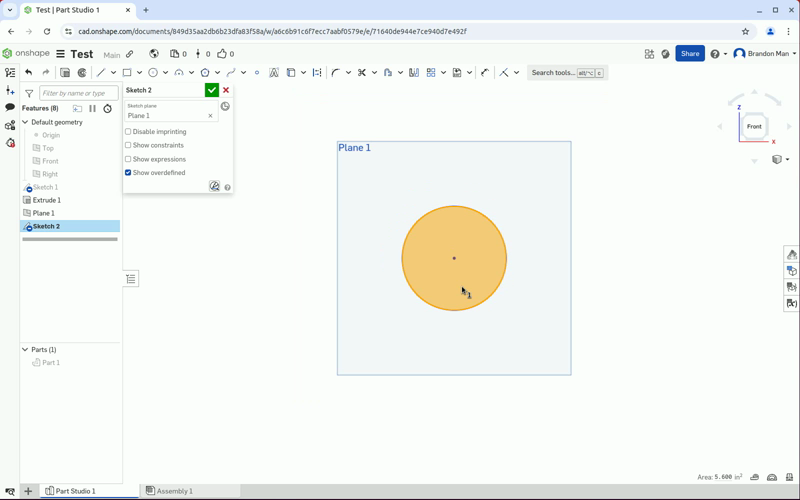
scroll(-6)
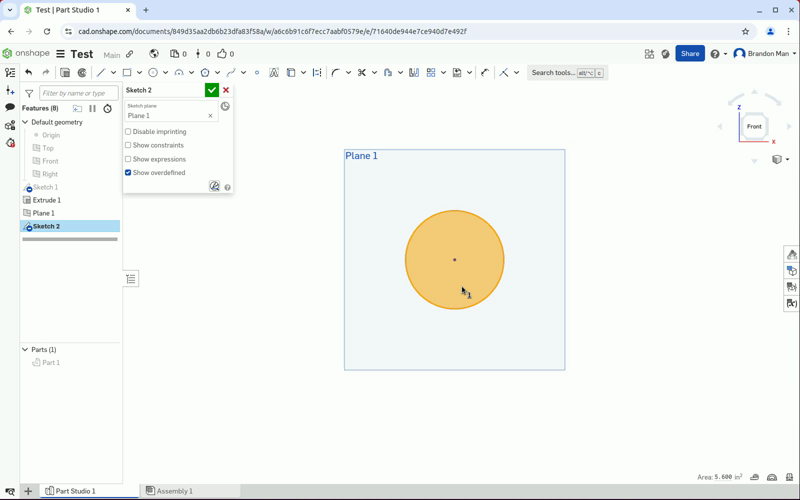
scroll(-6)
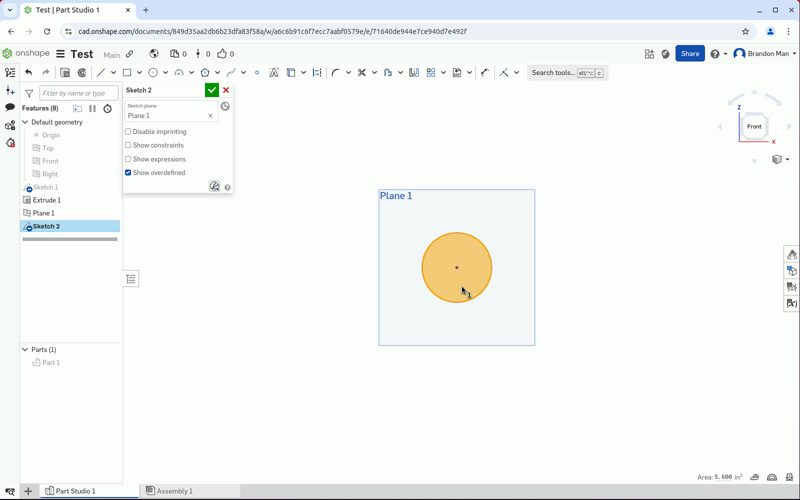
scroll(-6)
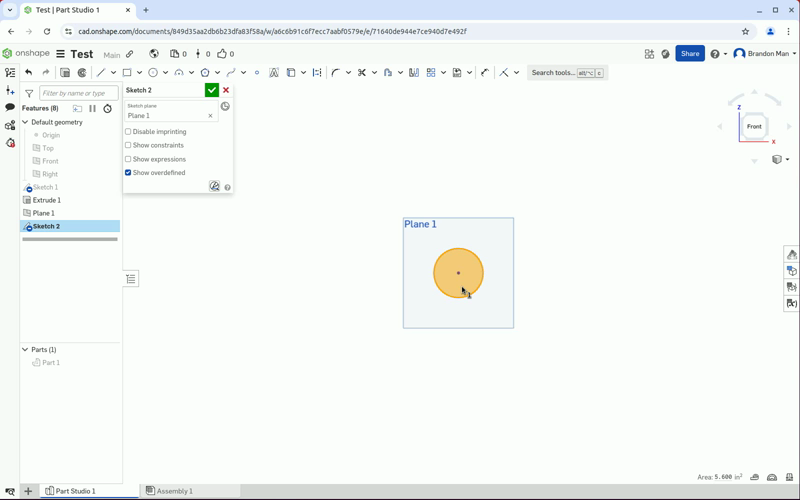
scroll(-6)
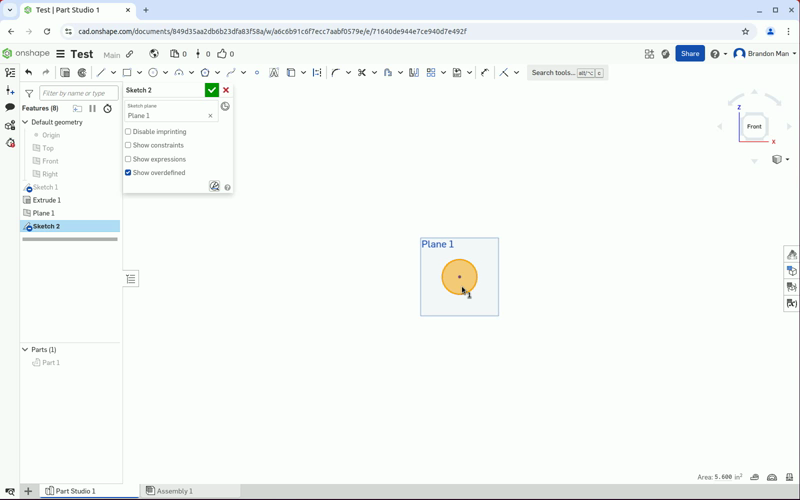
scroll(-6)
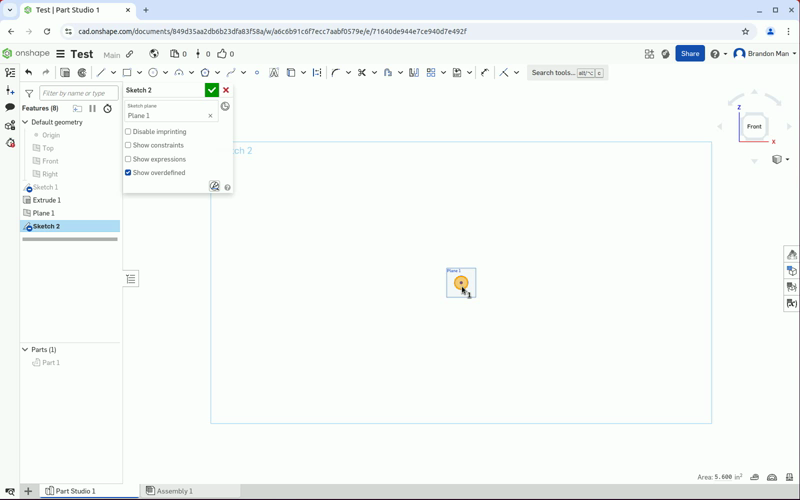
mouse_move(73, 352)
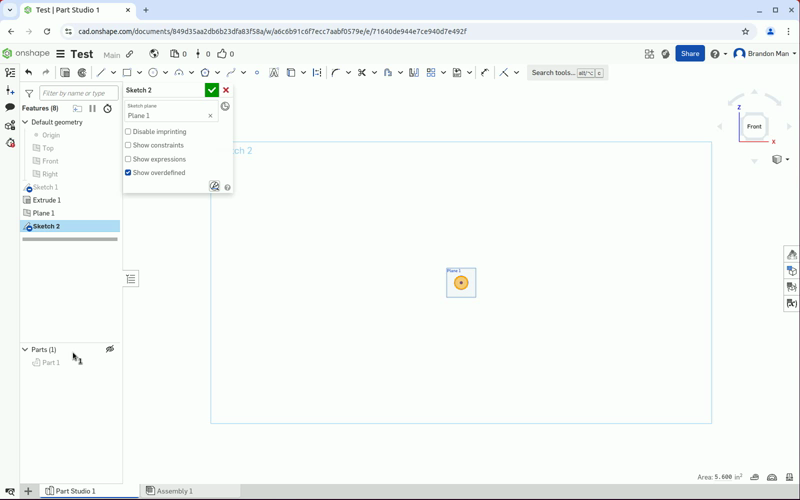
key(shift+y)
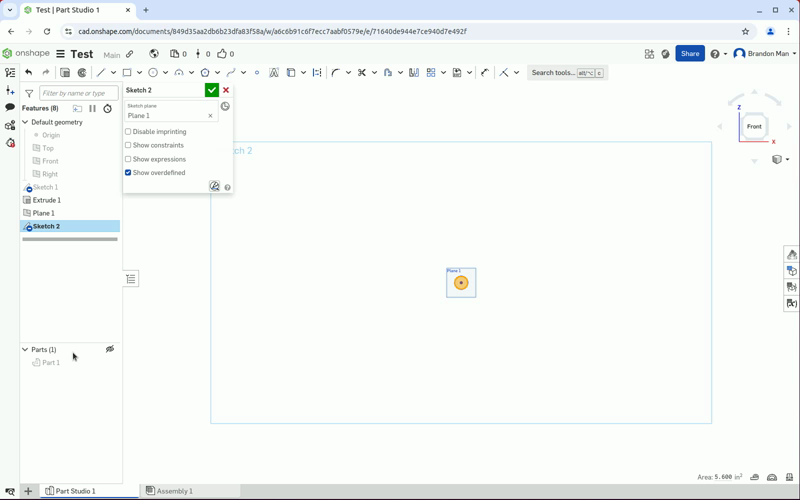
key(shift+e)
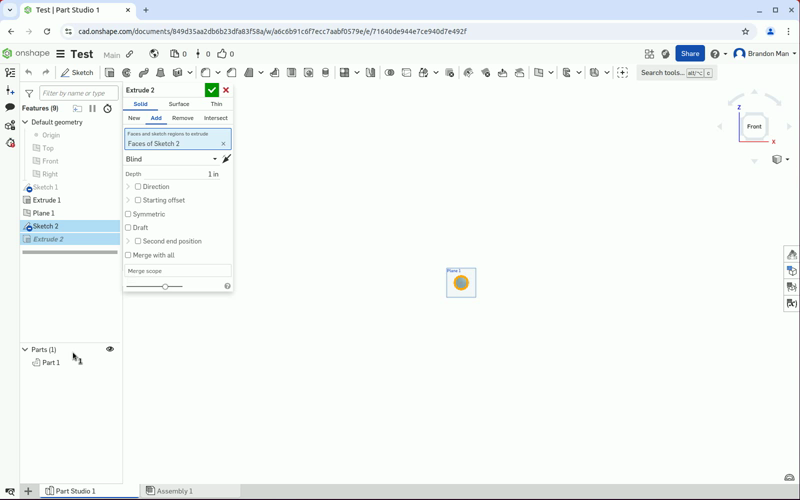
mouse_move(143, 106)
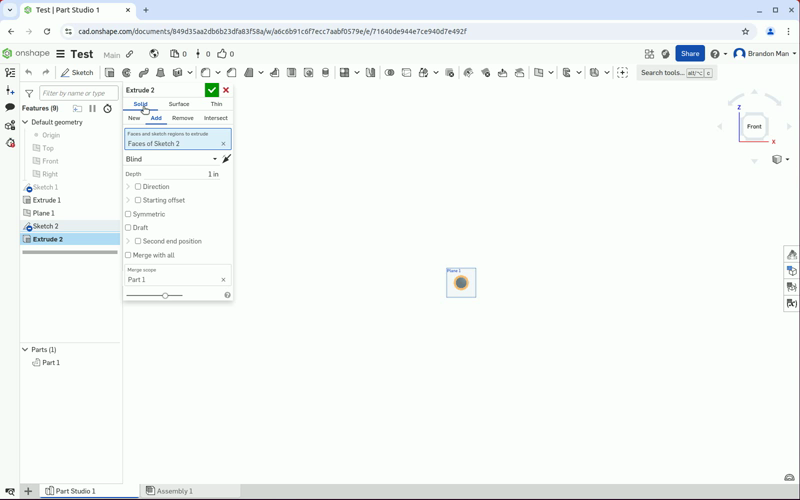
click(143, 106)
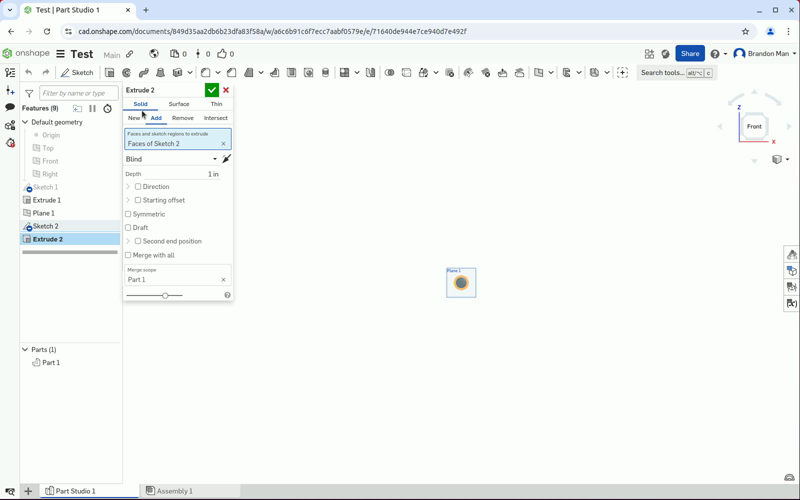
mouse_move(137, 120)
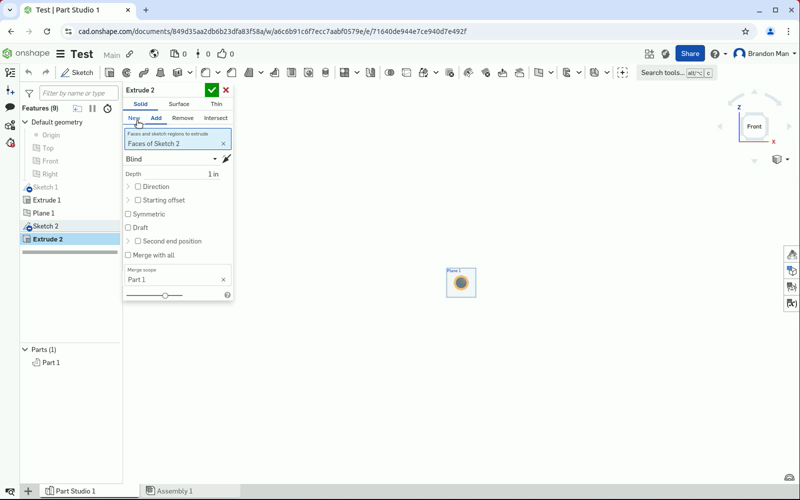
click(137, 120)
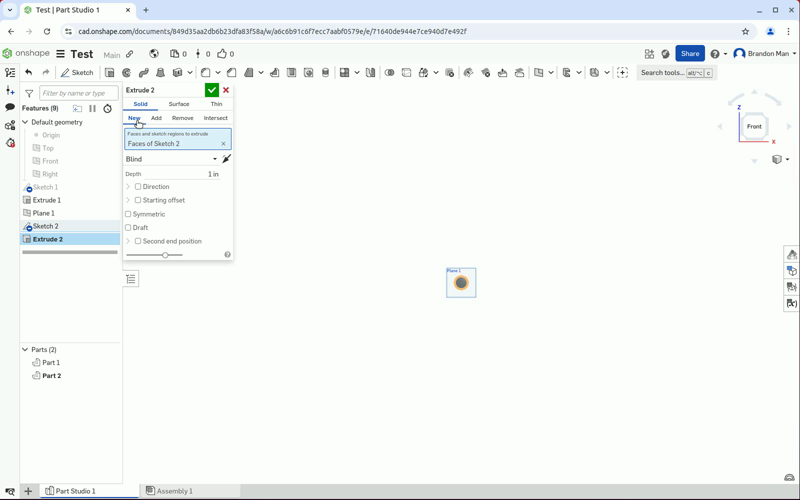
key(tab, 4)
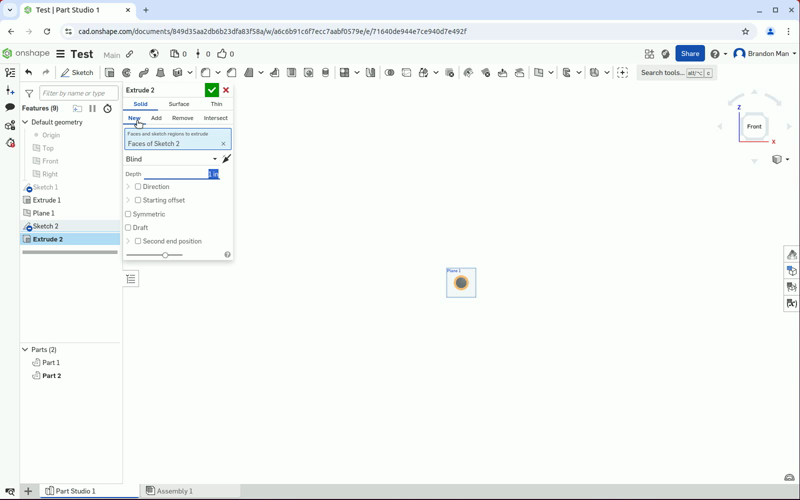
text(7.462)
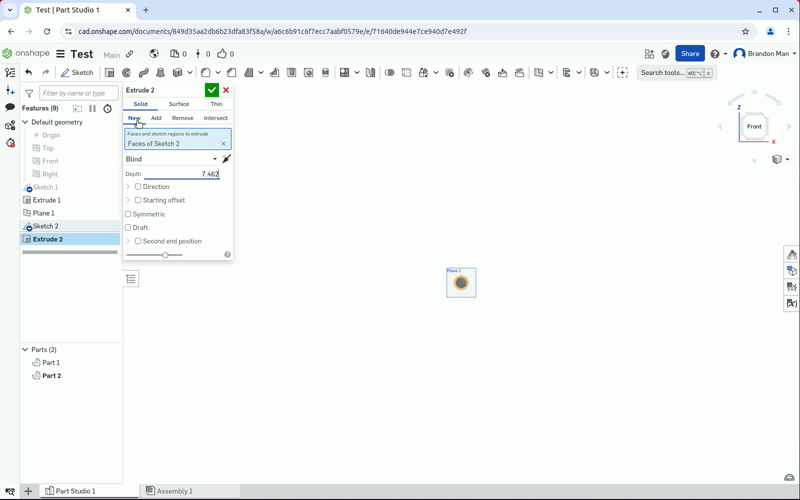
key(enter)
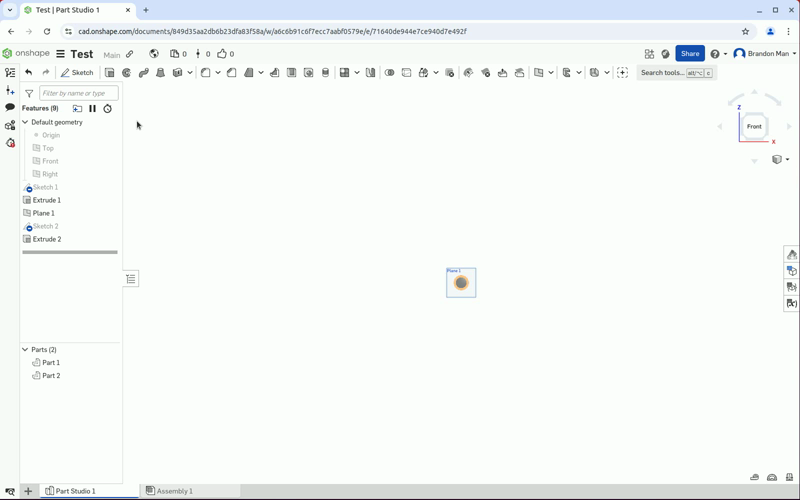
key(shift+h)
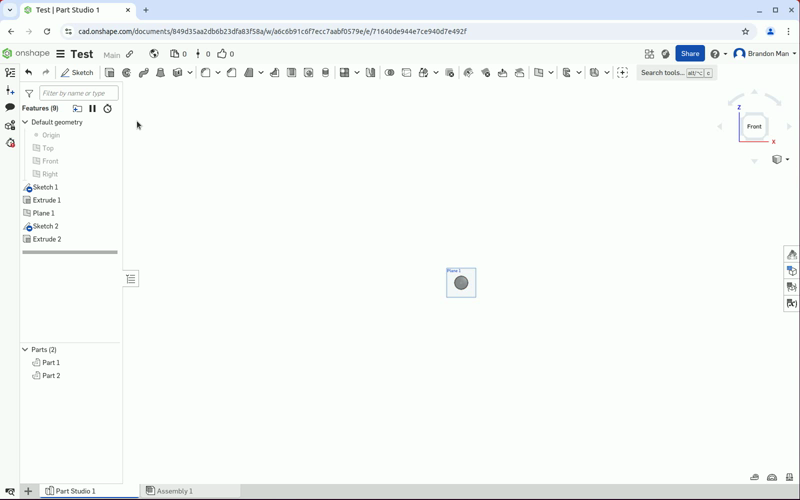
key(shift+h)
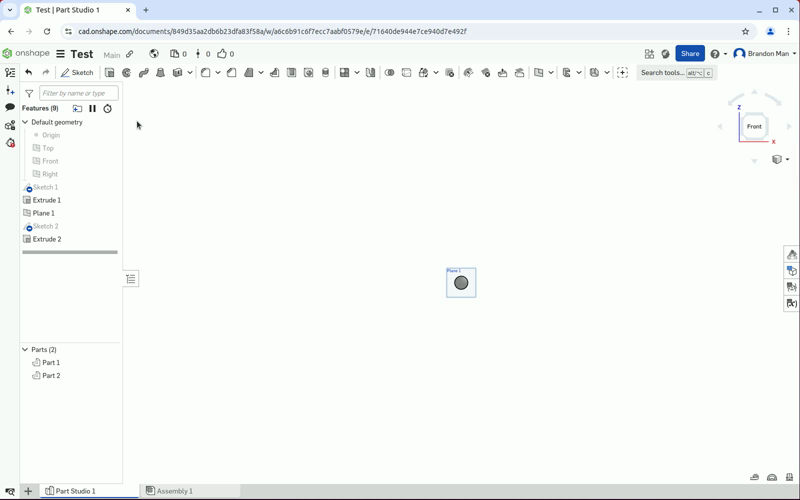
mouse_move(73, 189)
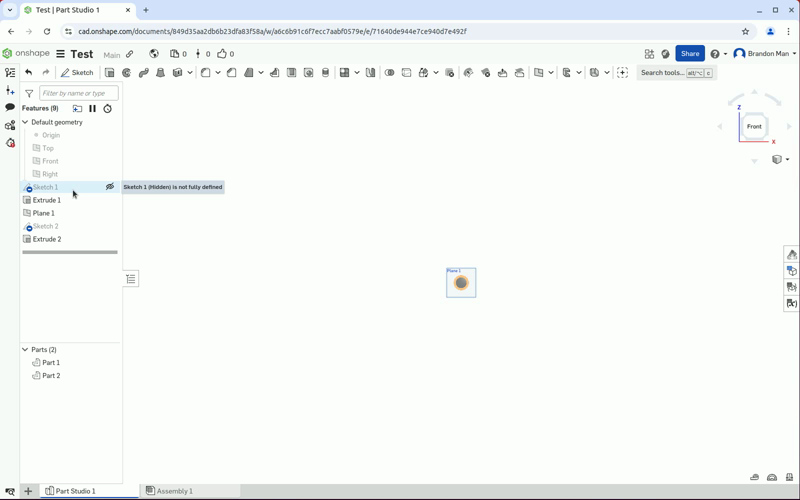
click(73, 189)
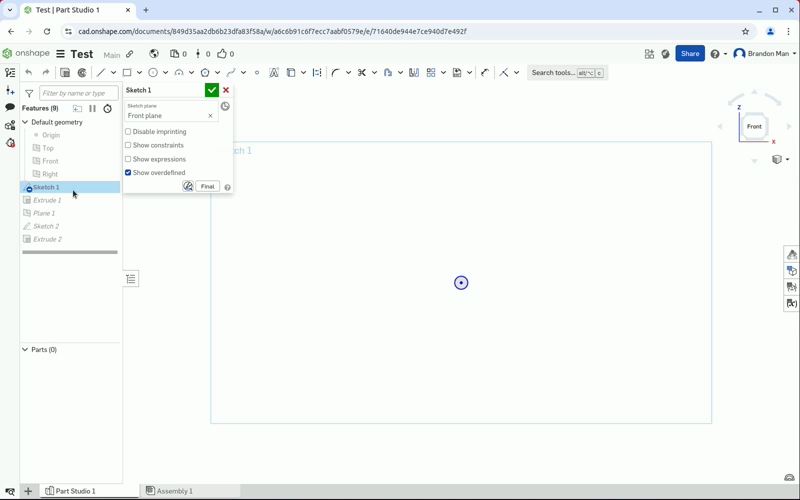
mouse_move(229, 92)
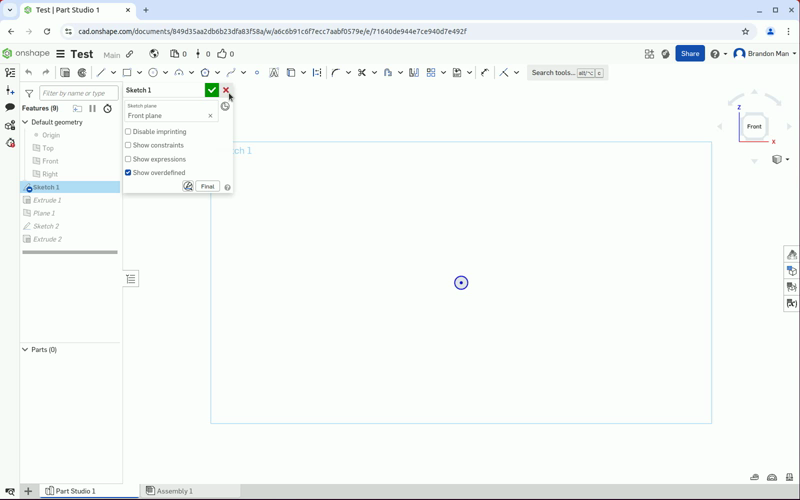
click(229, 92)
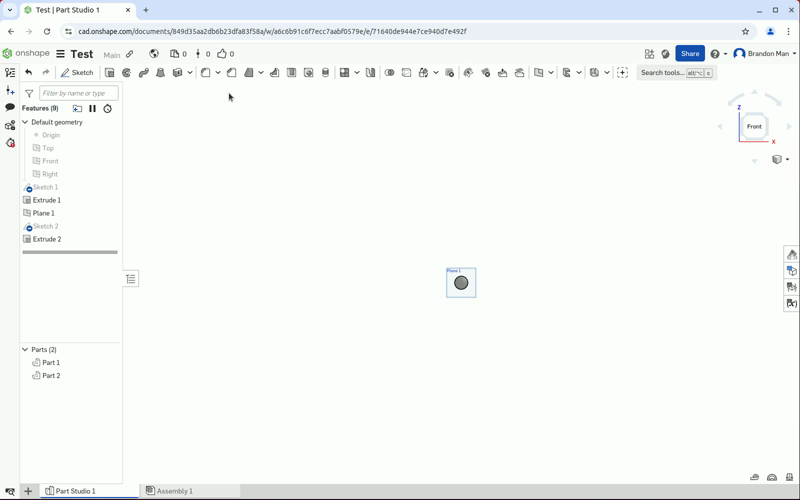
mouse_move(541, 75)
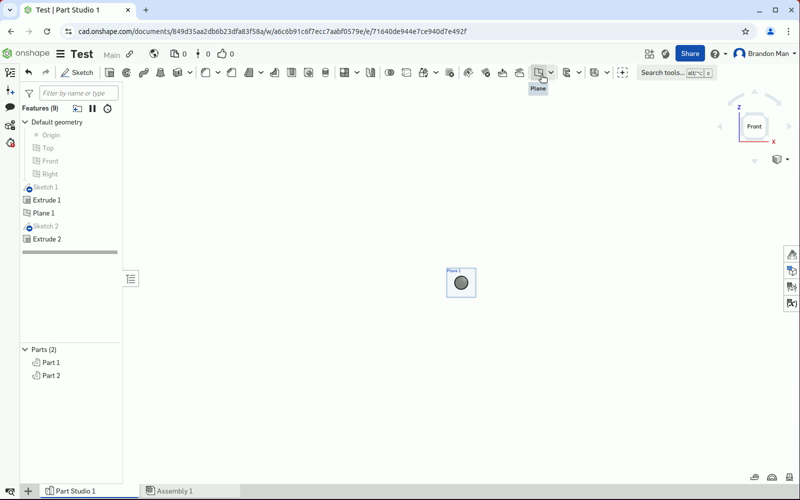
click(541, 75)
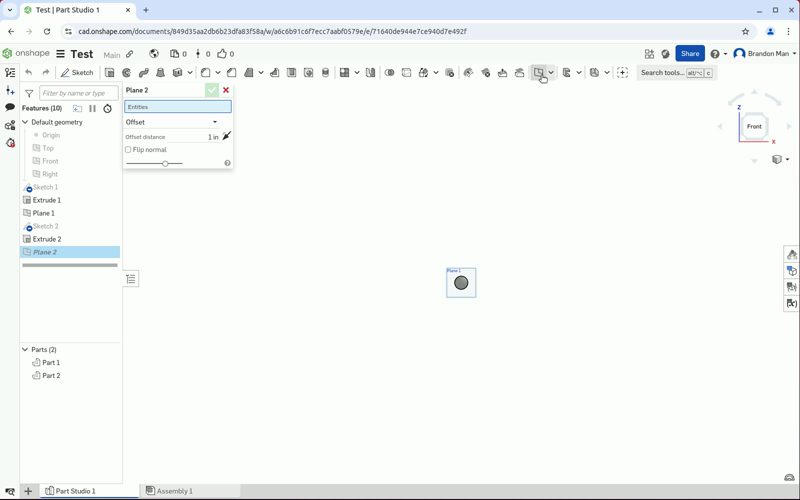
mouse_move(73, 163)
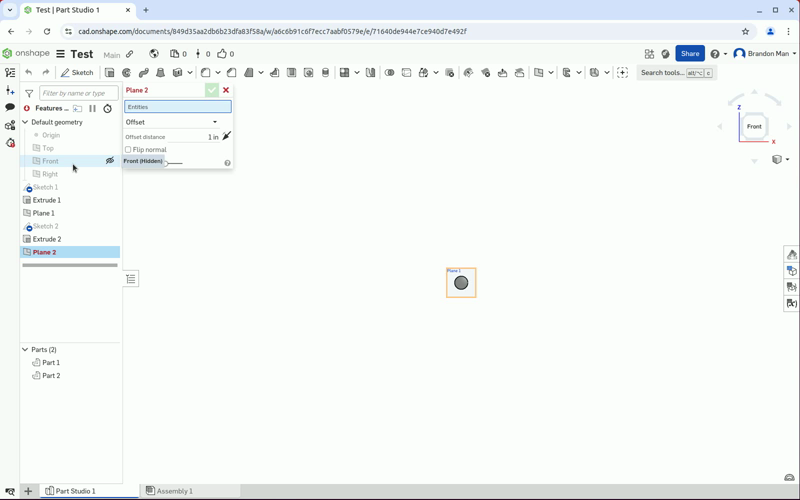
click(73, 163)
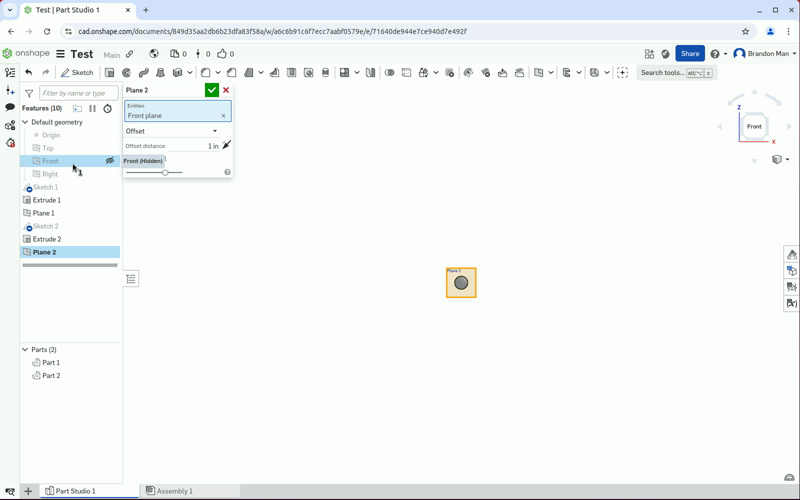
key(tab, 2)
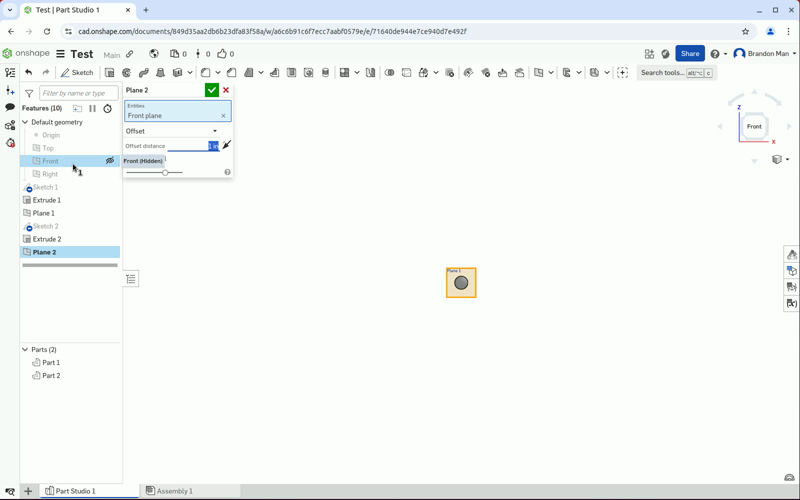
text(14.697)
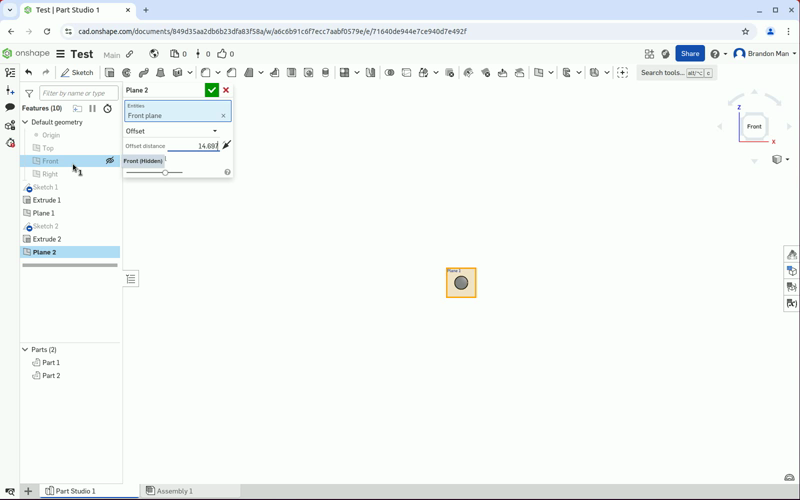
key(enter, 2)
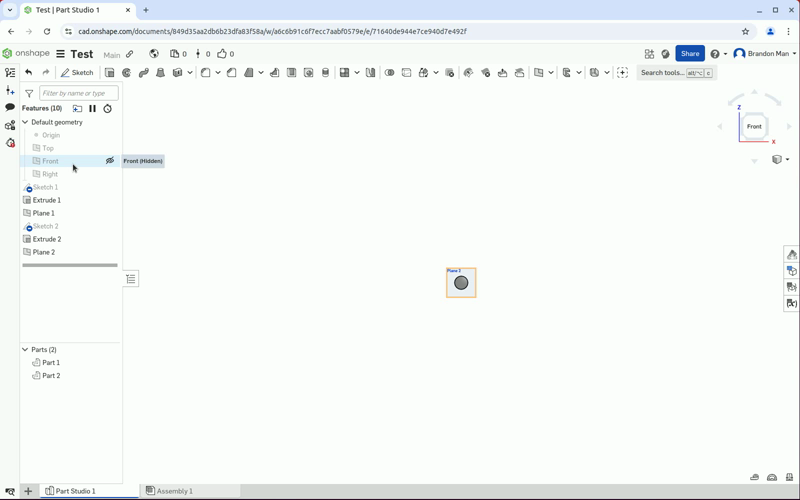
key(shift+s)
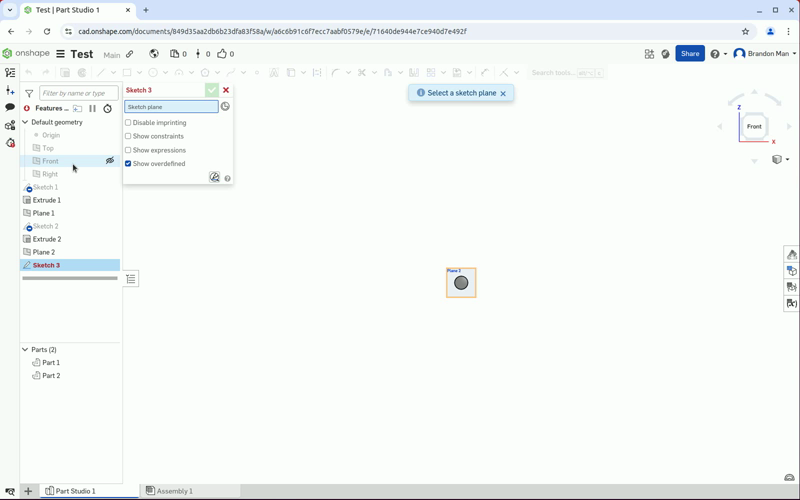
mouse_move(73, 254)
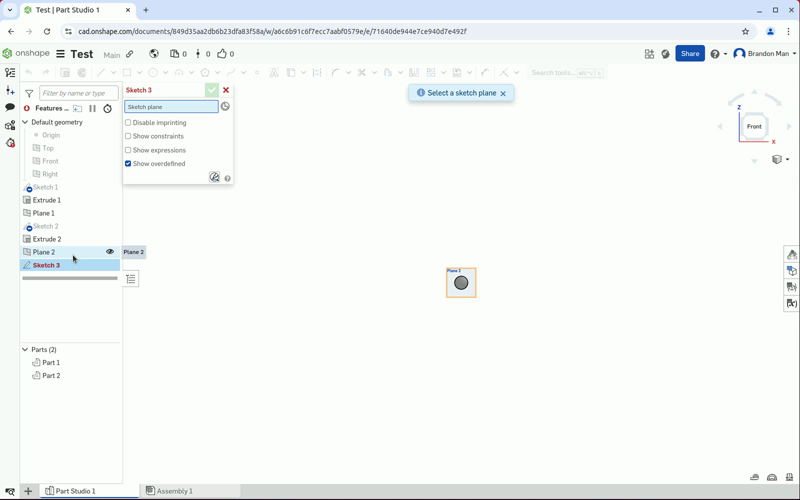
click(73, 254)
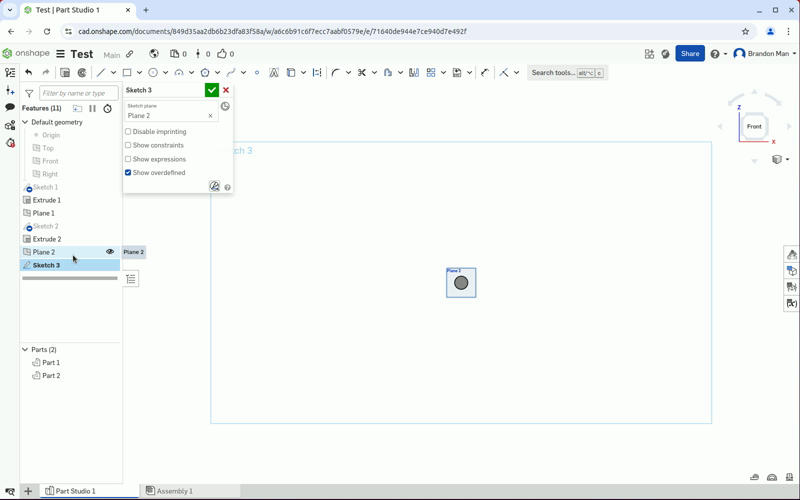
mouse_move(73, 352)
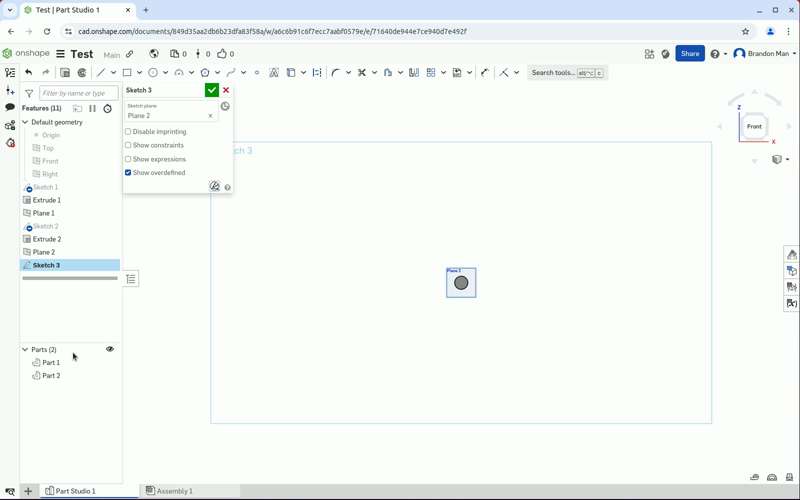
key(y)
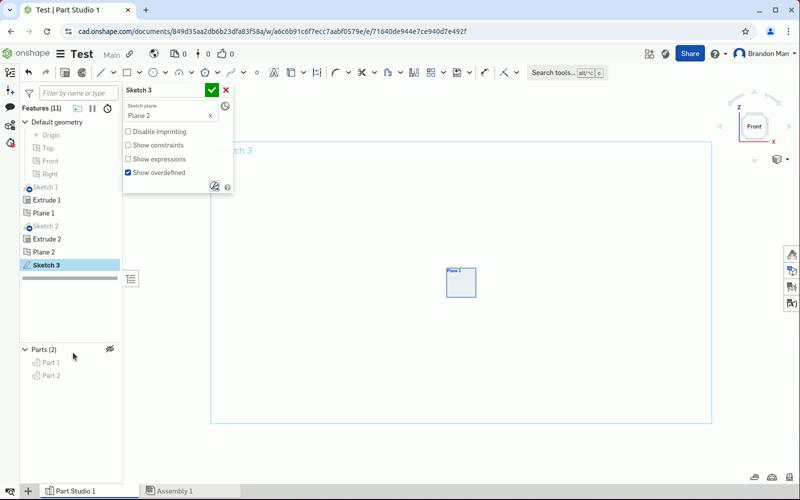
key(c)
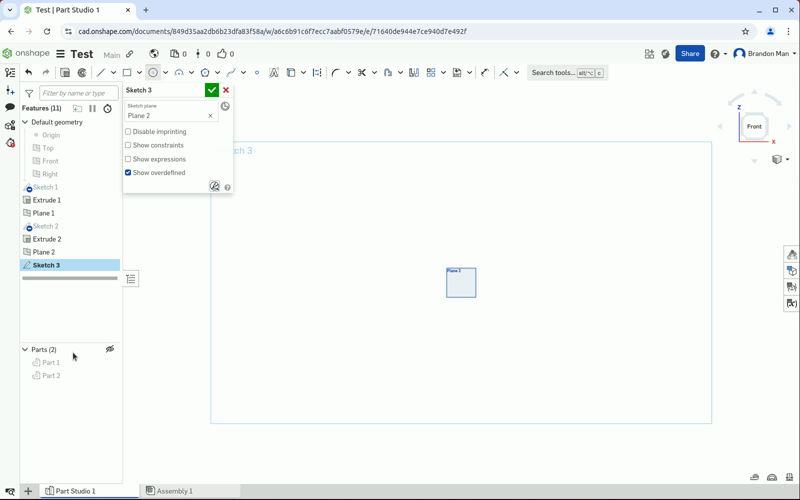
key_down(shift)
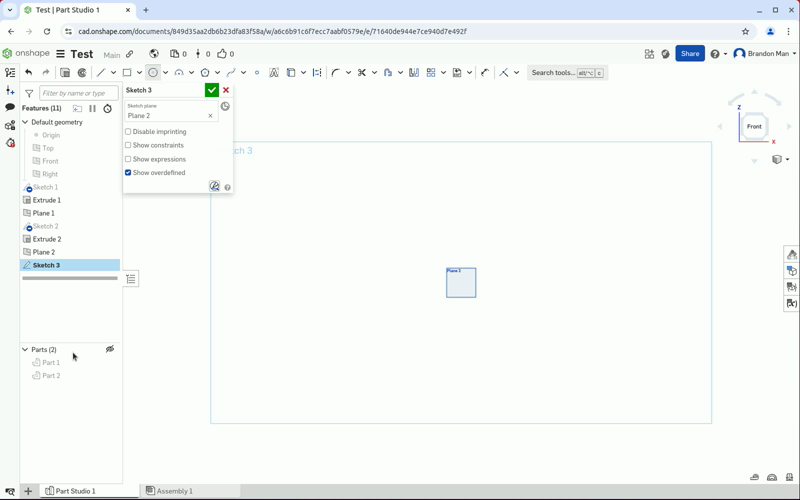
mouse_move(461, 282)
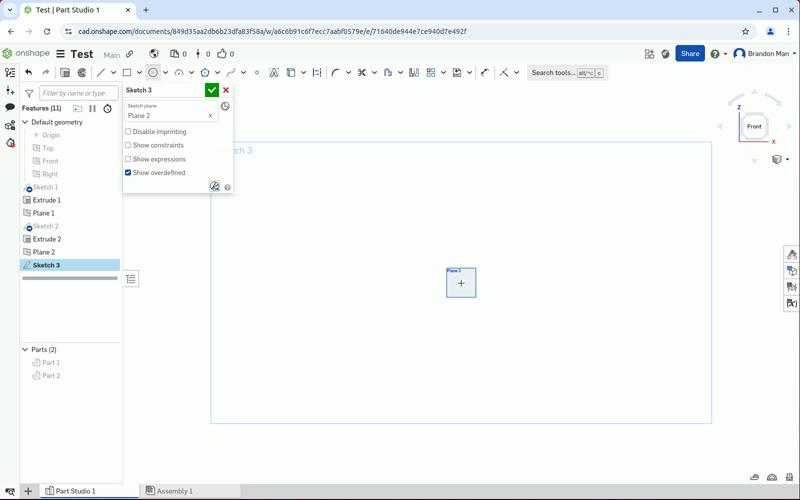
click(461, 282)
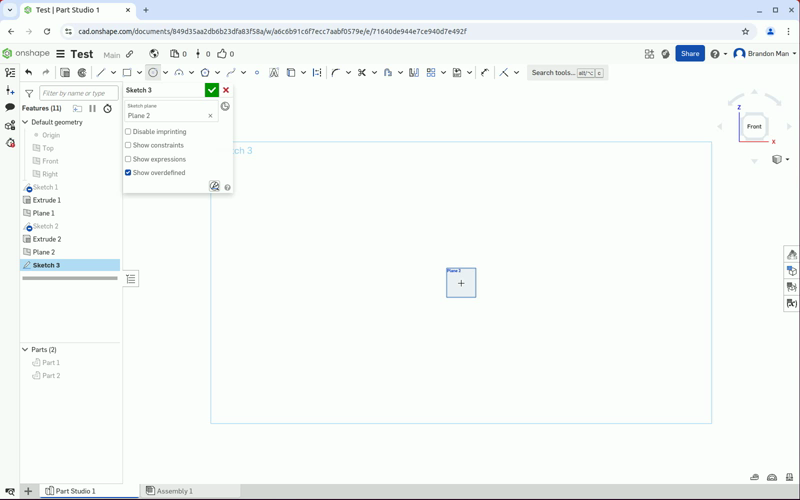
key_up(shift)
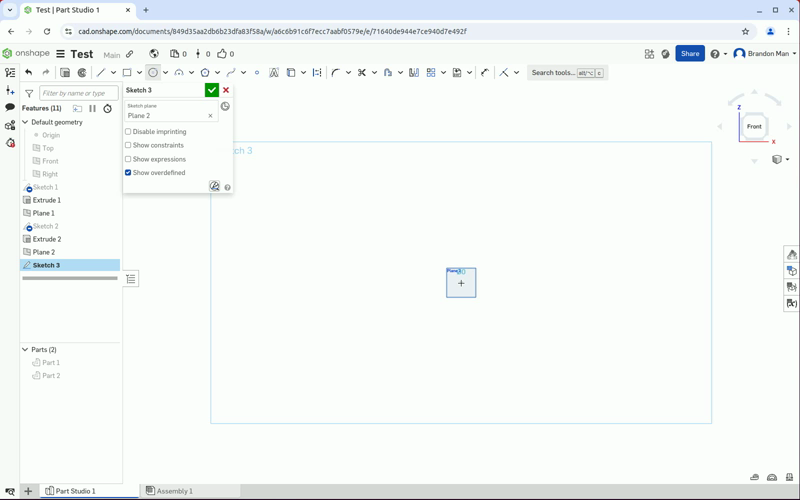
mouse_move(467, 282)
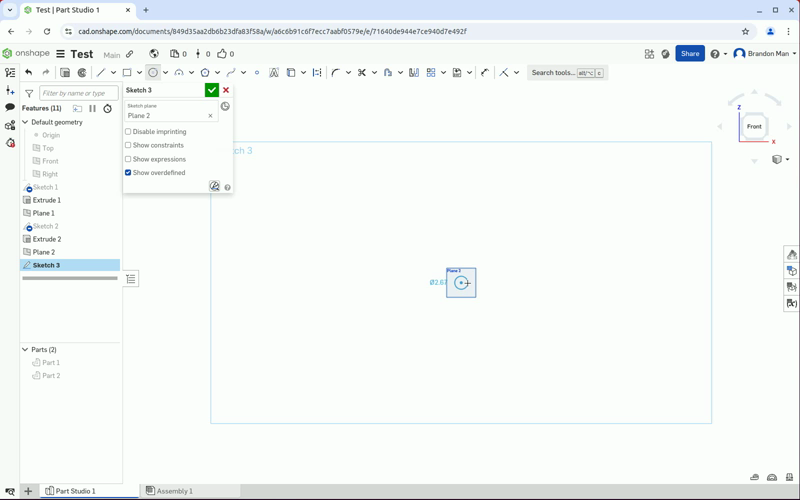
click(467, 282)
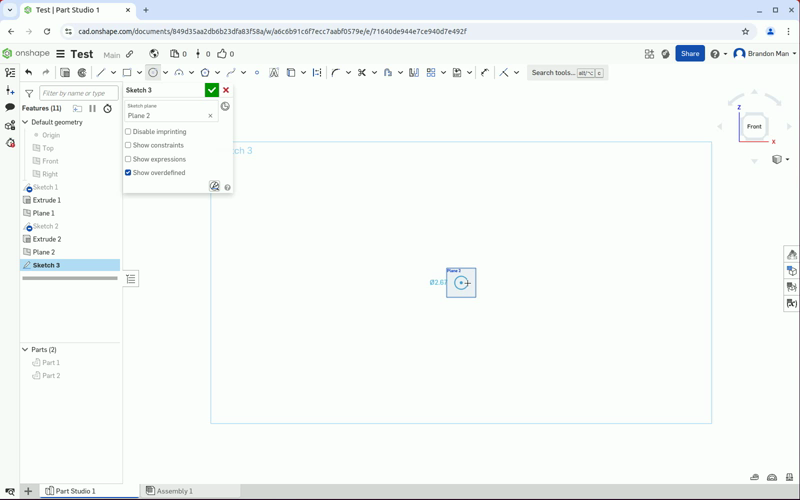
key(esc)
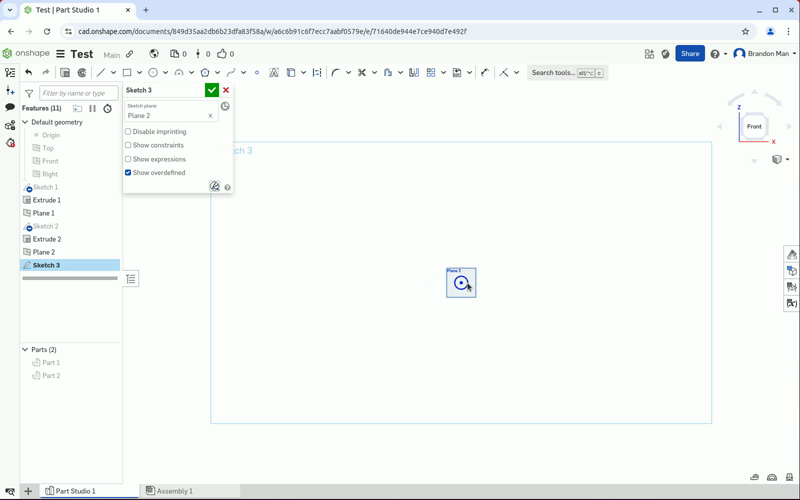
mouse_move(459, 278)
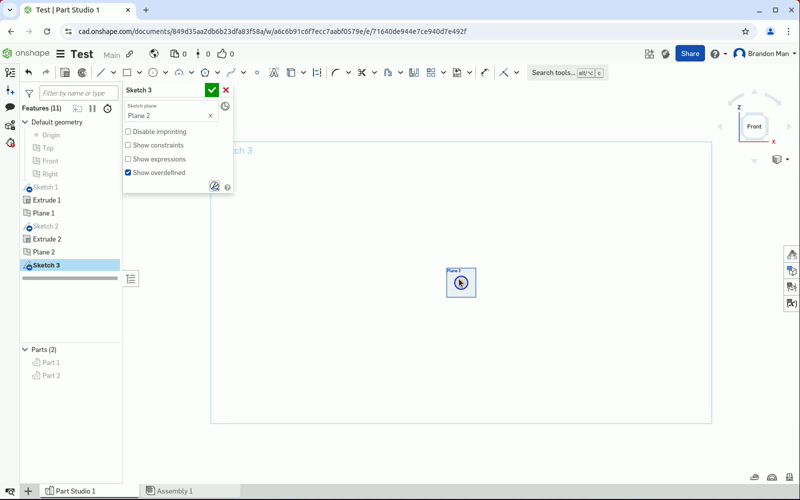
scroll(6)
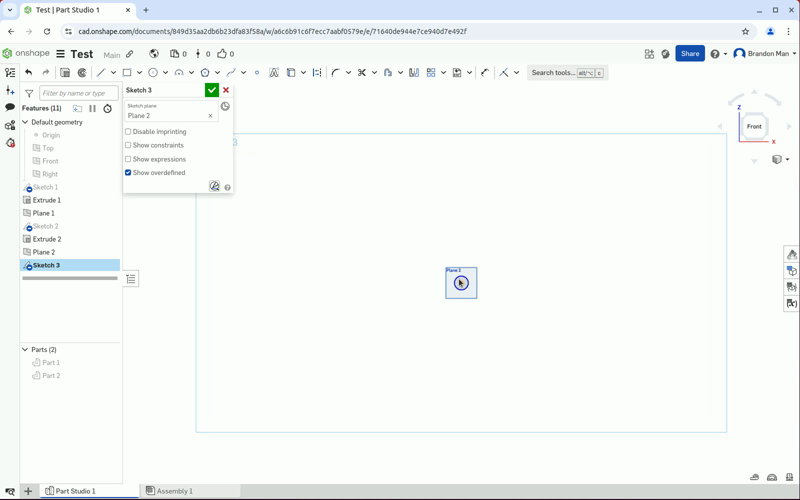
scroll(6)
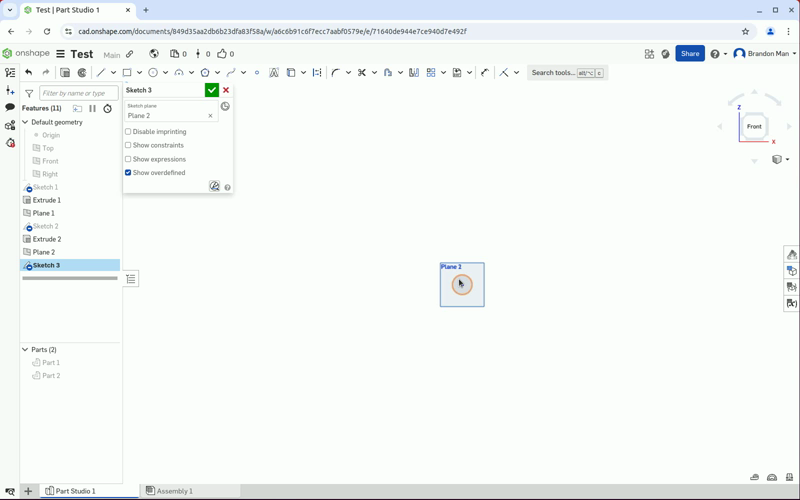
scroll(6)
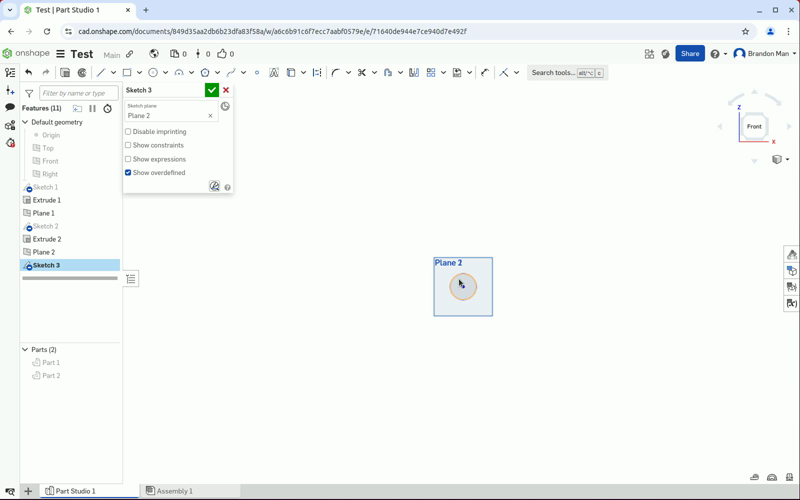
scroll(6)
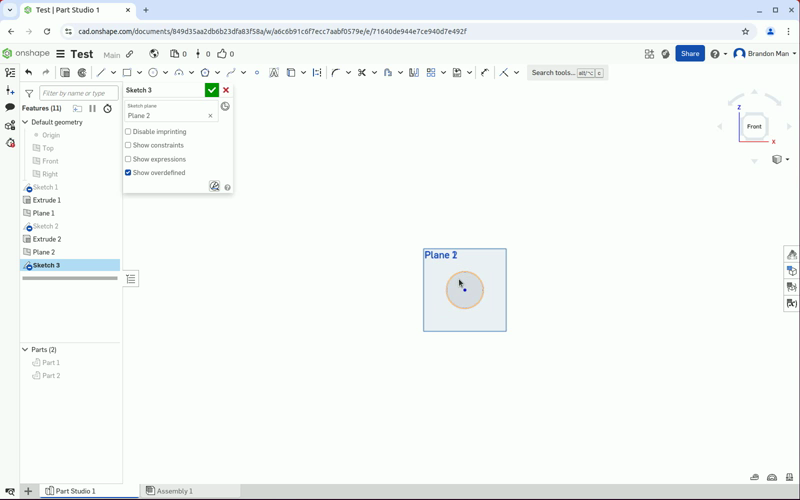
scroll(6)
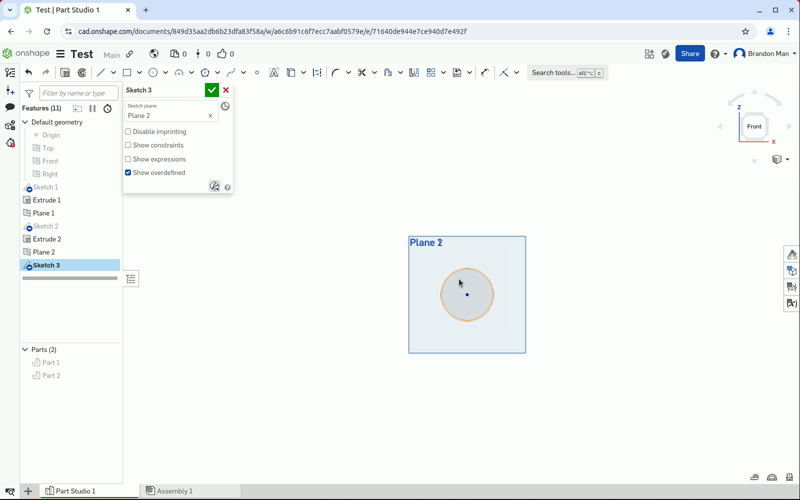
scroll(6)
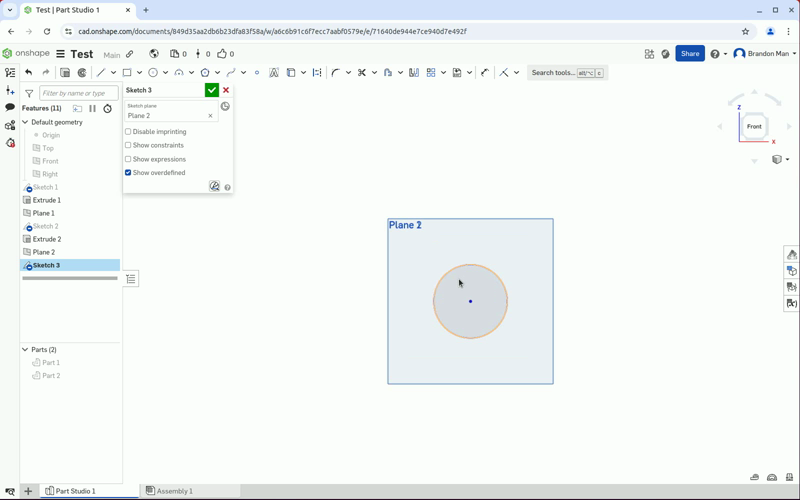
scroll(6)
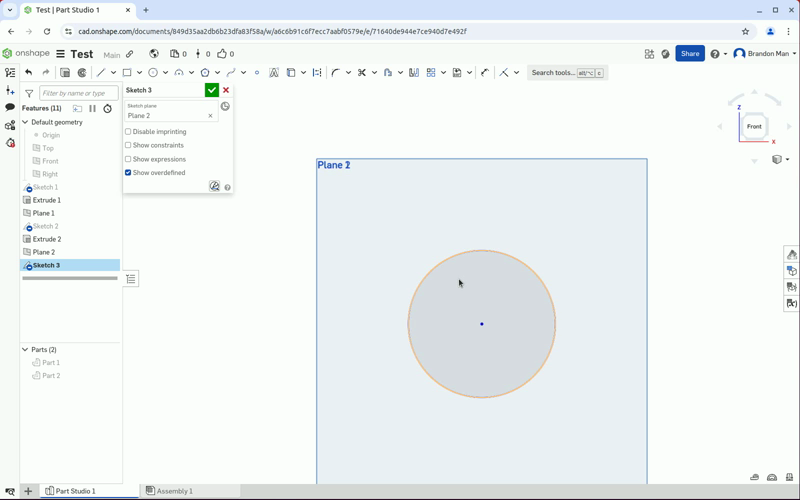
click(459, 278)
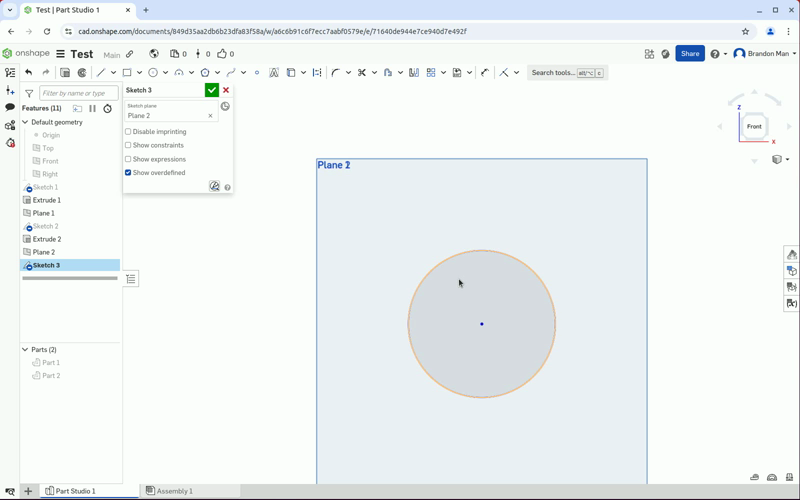
scroll(-6)
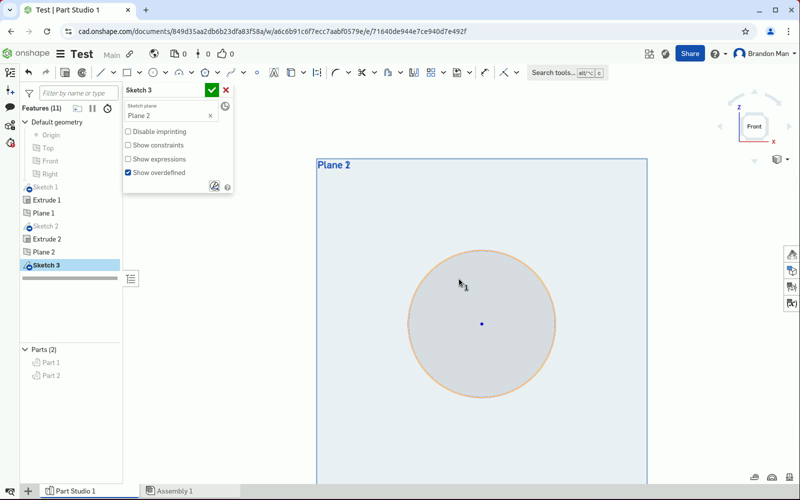
scroll(-6)
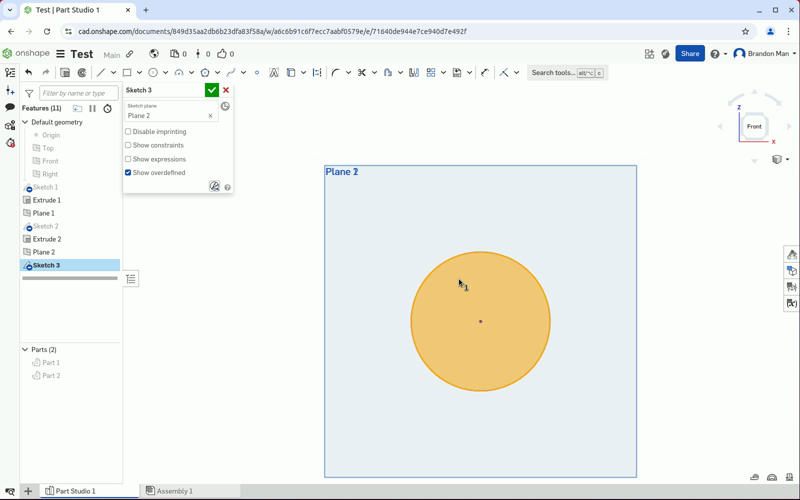
scroll(-6)
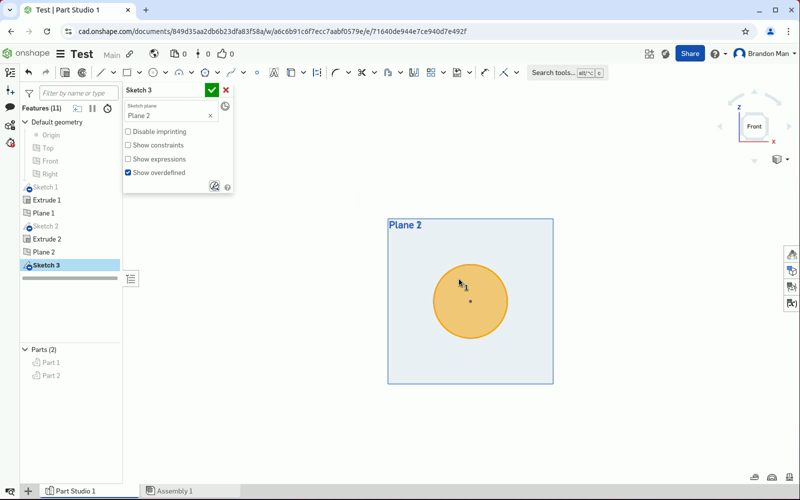
scroll(-6)
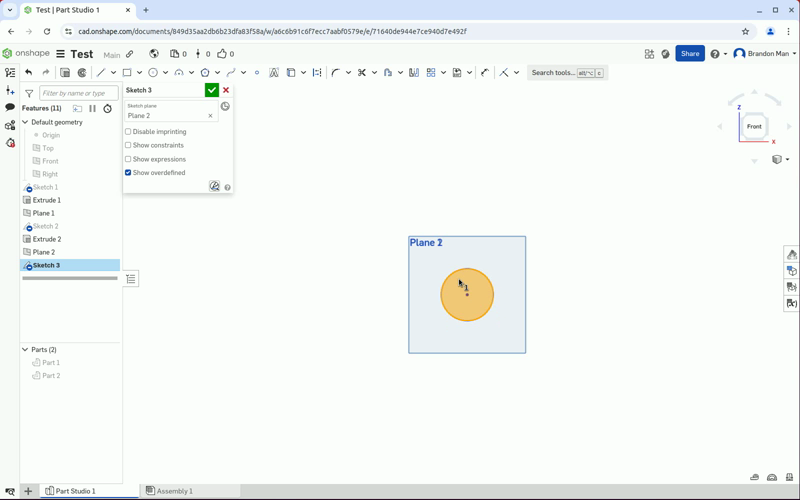
scroll(-6)
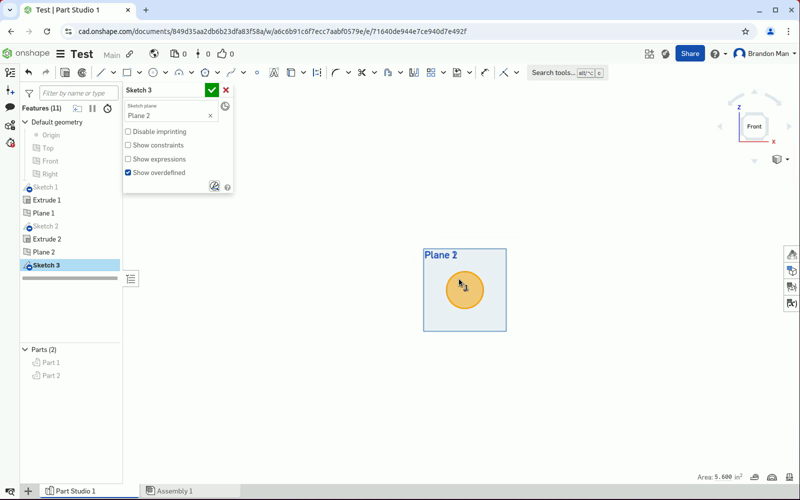
scroll(-6)
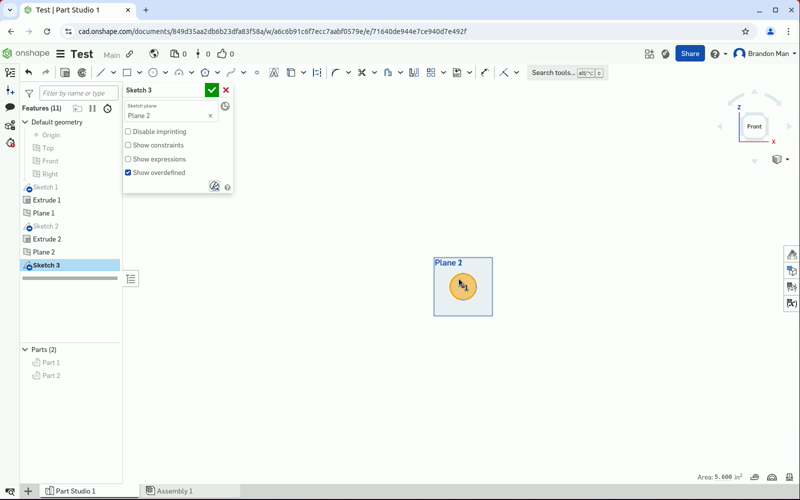
scroll(-6)
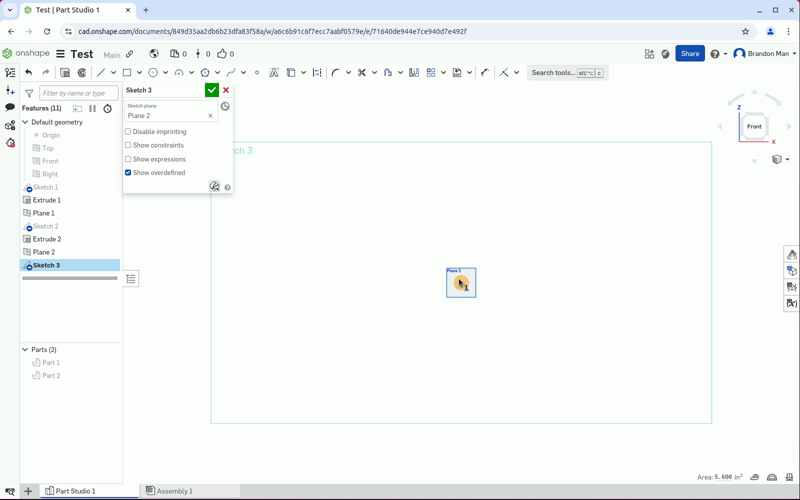
mouse_move(73, 352)
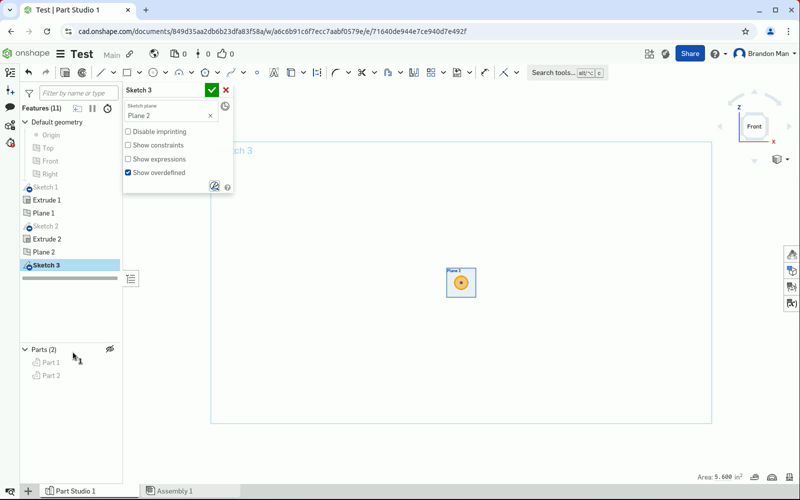
key(shift+y)
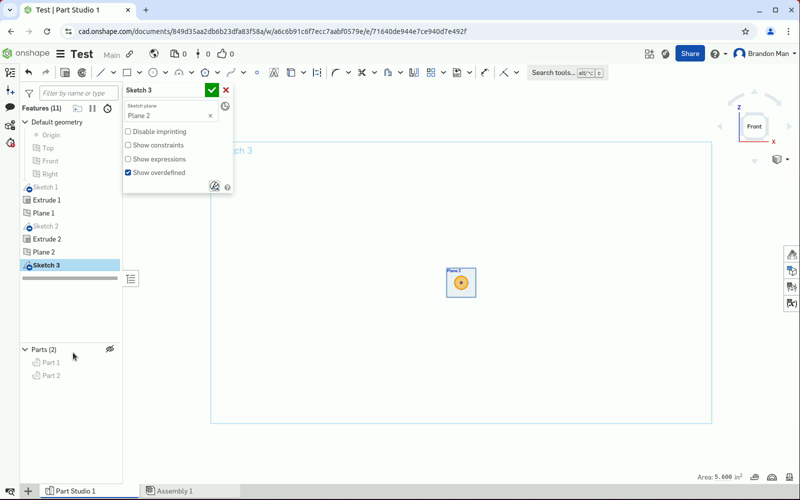
key(shift+e)
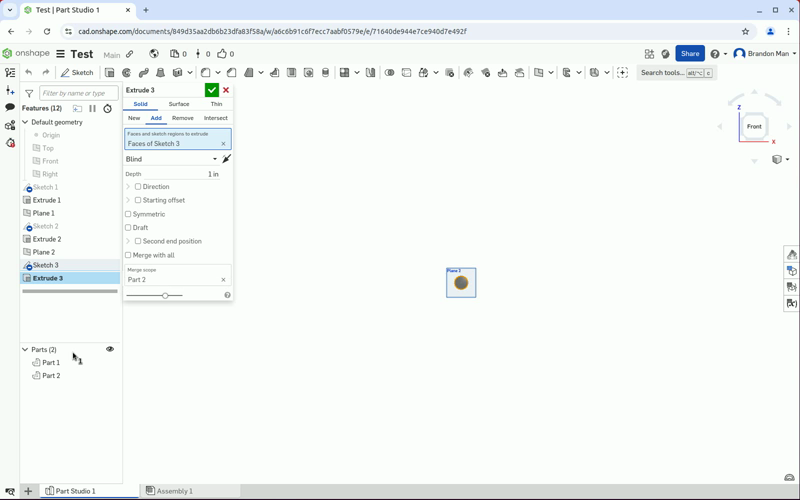
mouse_move(143, 106)
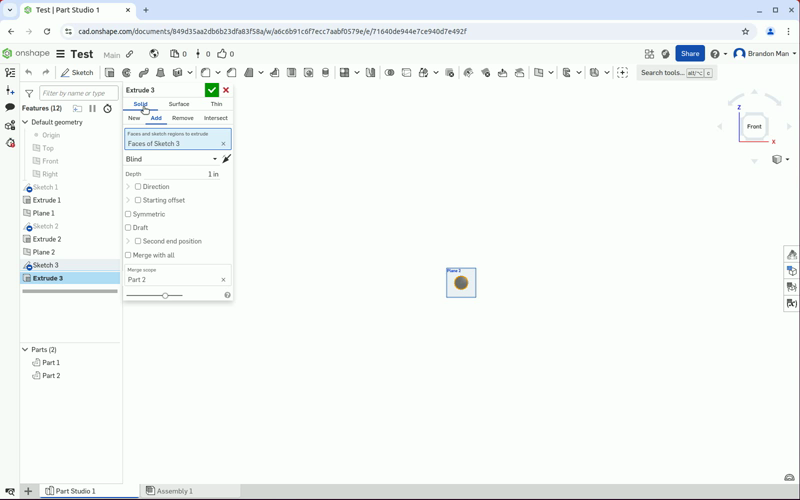
click(143, 106)
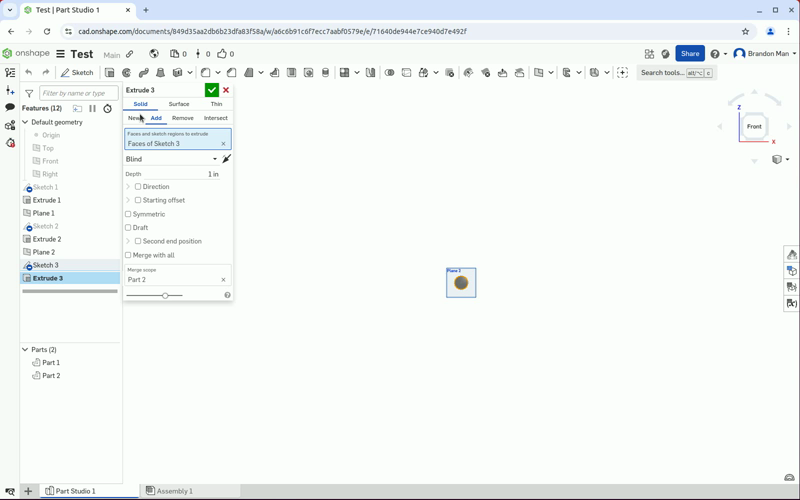
mouse_move(137, 120)
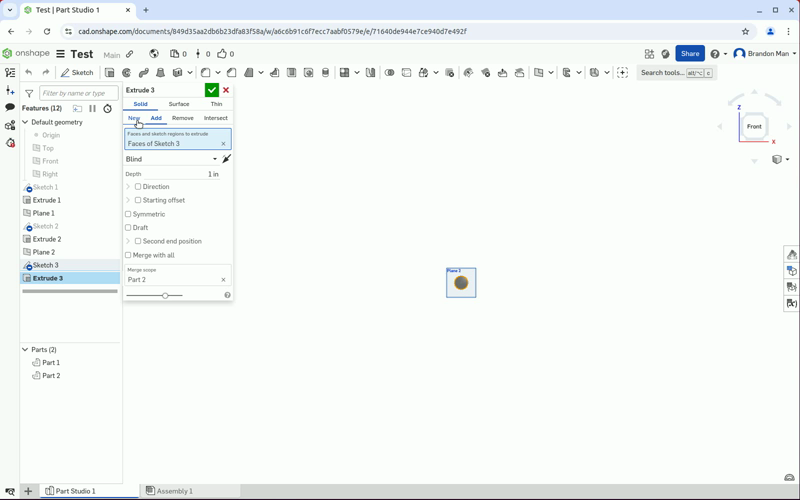
click(137, 120)
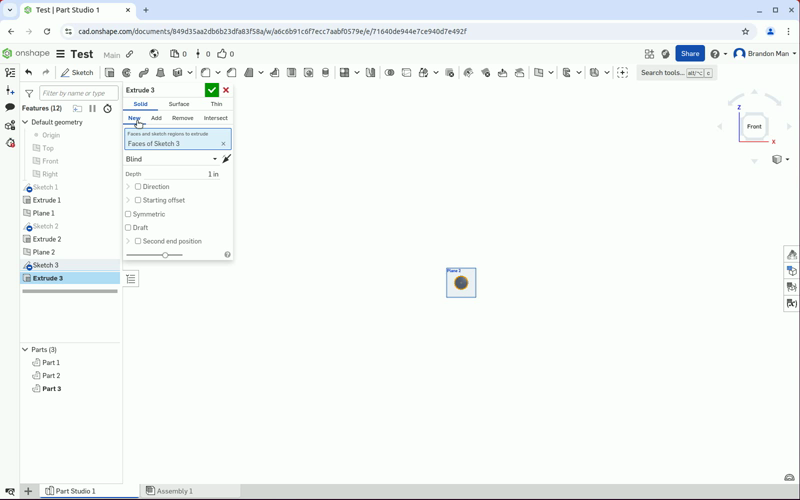
key(tab, 4)
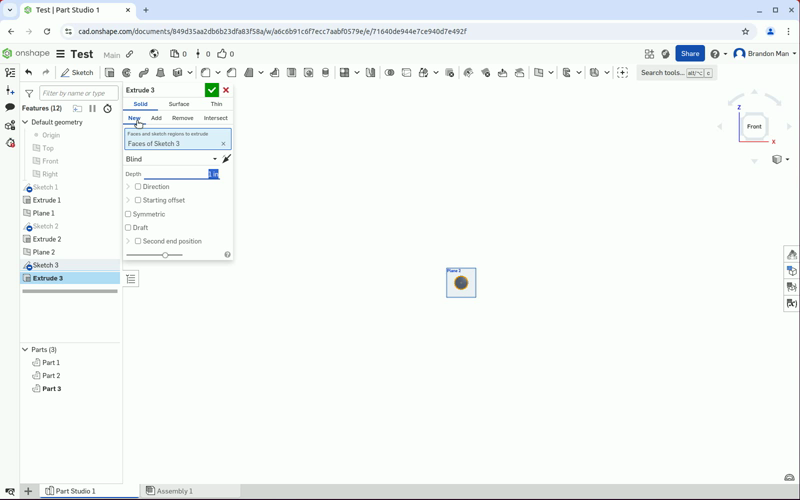
text(8.425)
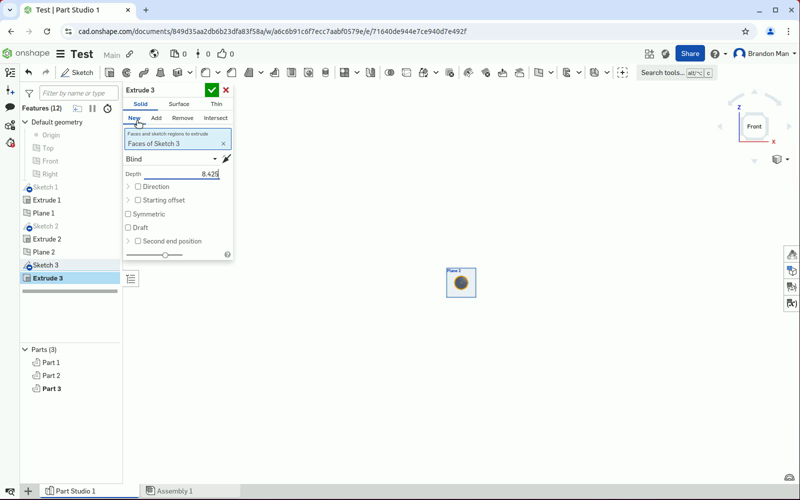
key(enter)
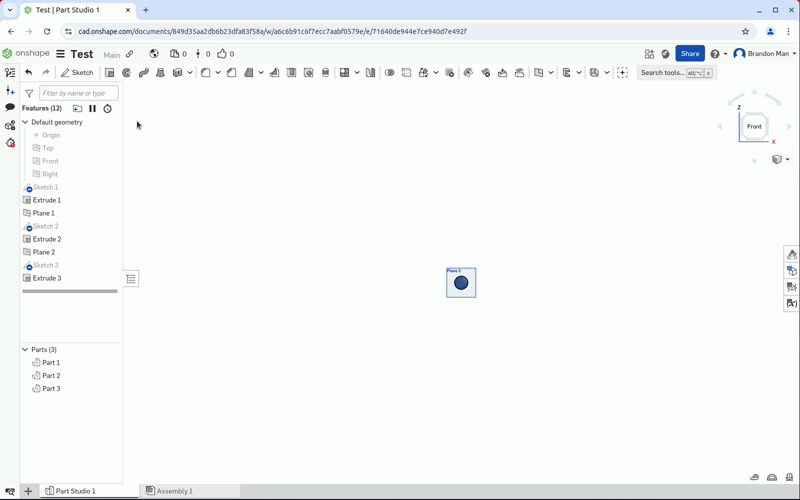
key(shift+h)
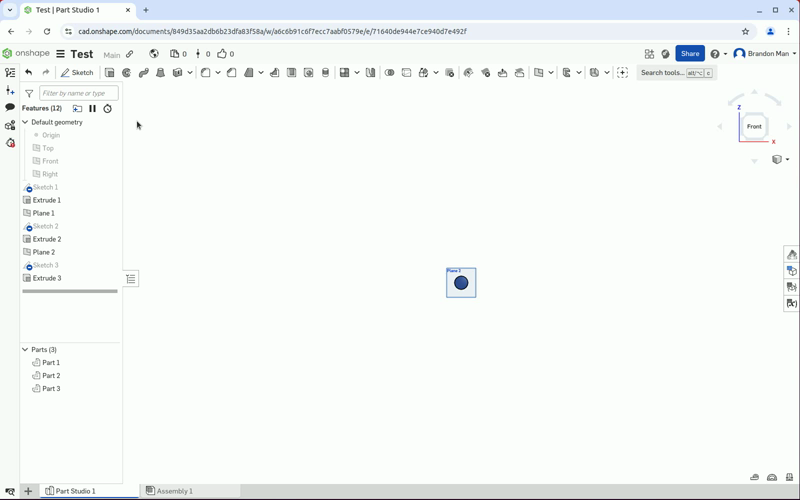
key(shift+h)
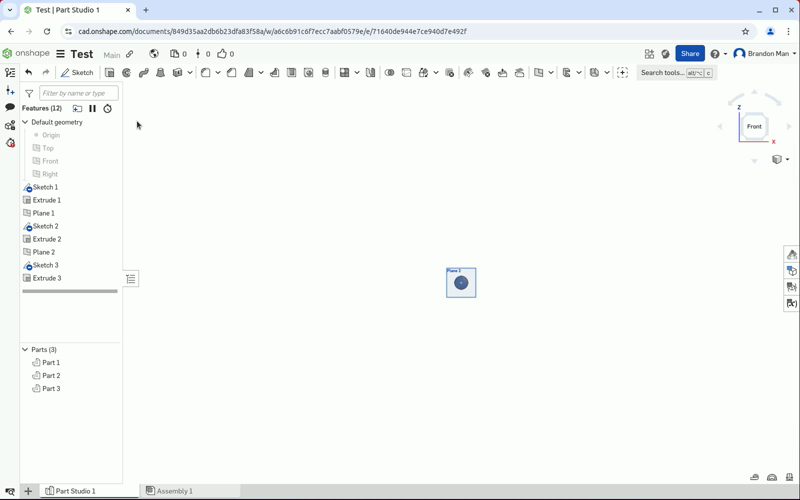
key(shift+7)
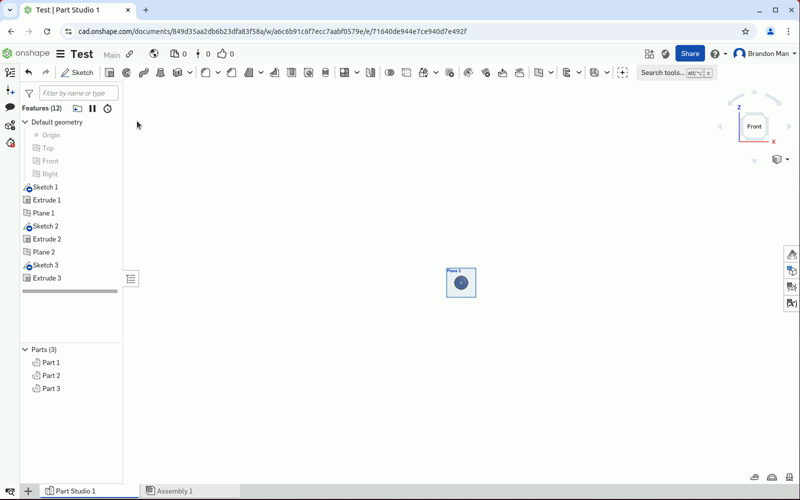
key(left, 2)
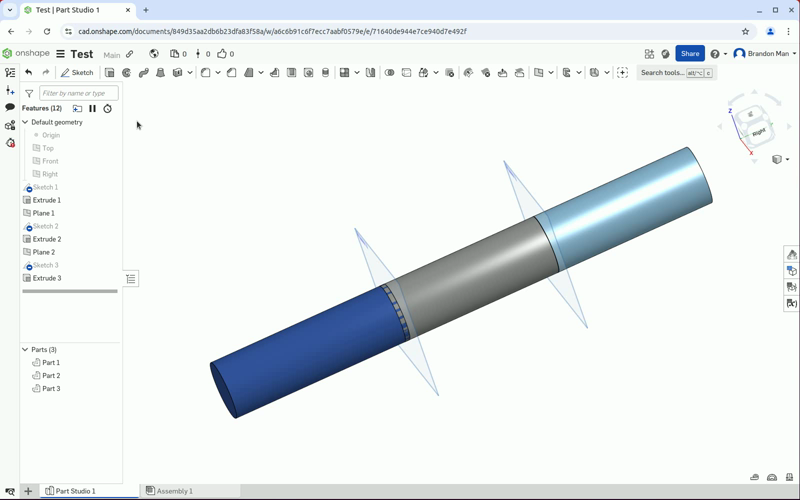
key(down, 2)
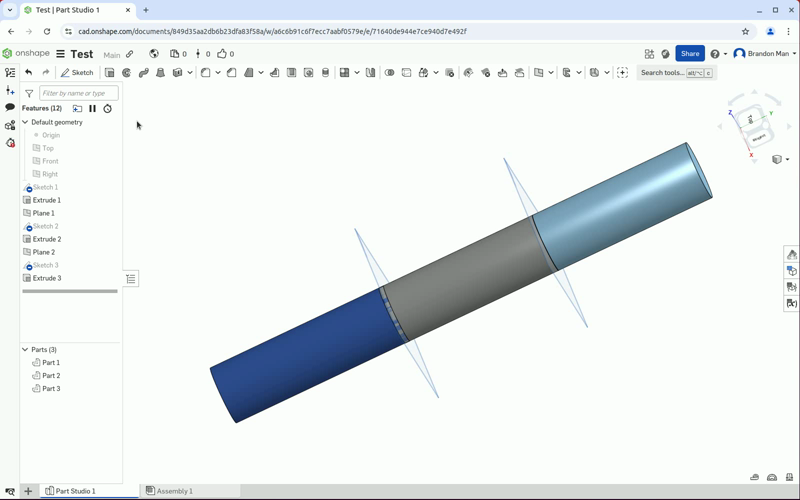
key(up, 2)
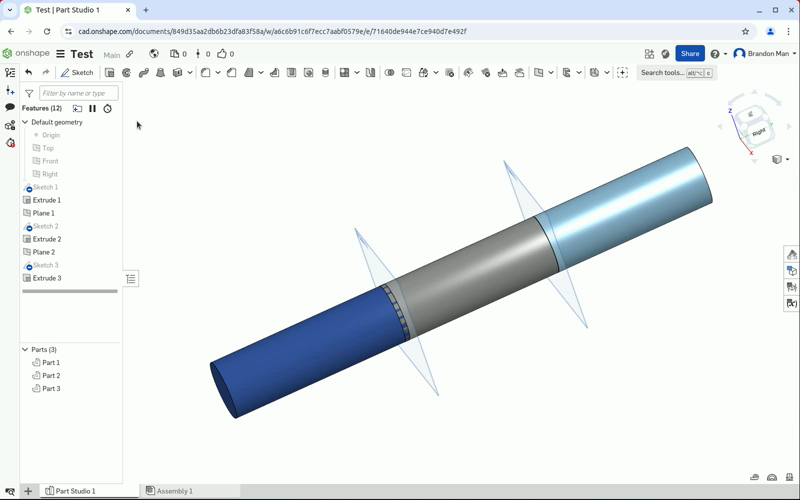
key(right, 2)
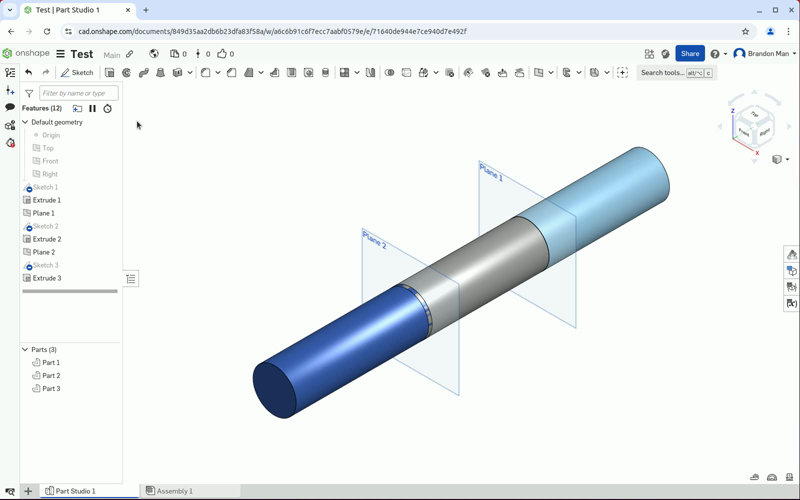
mouse_move(73, 189)
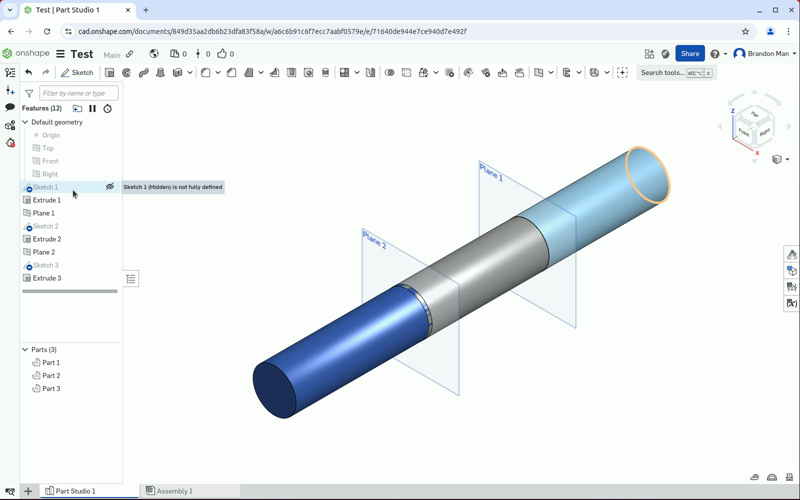
click(73, 189)